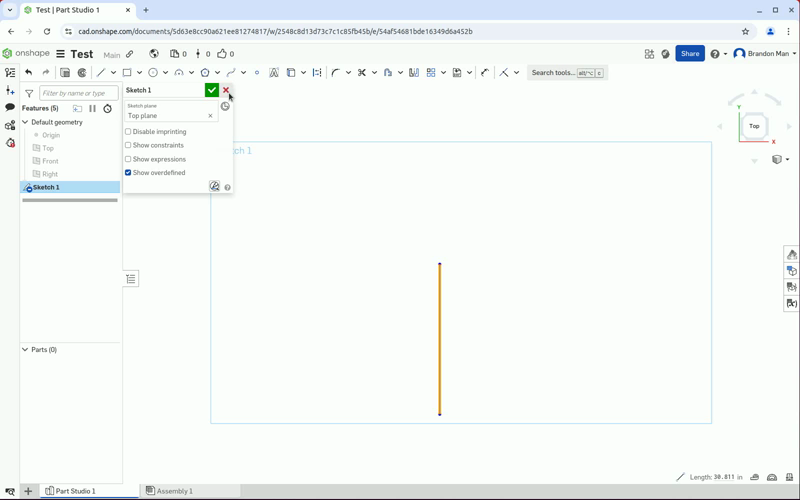
key(shift+h)
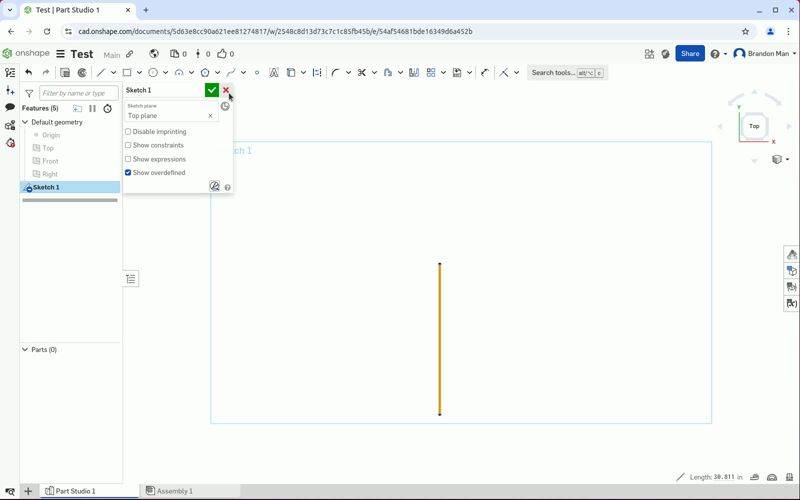
mouse_move(73, 352)
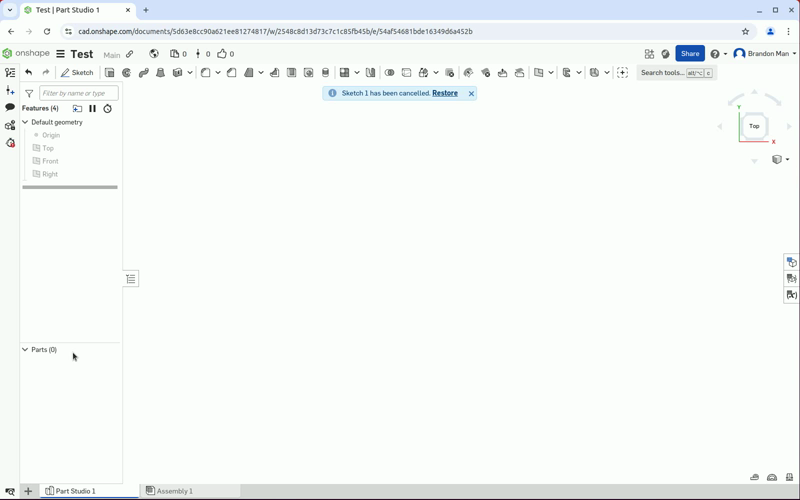
key(y)
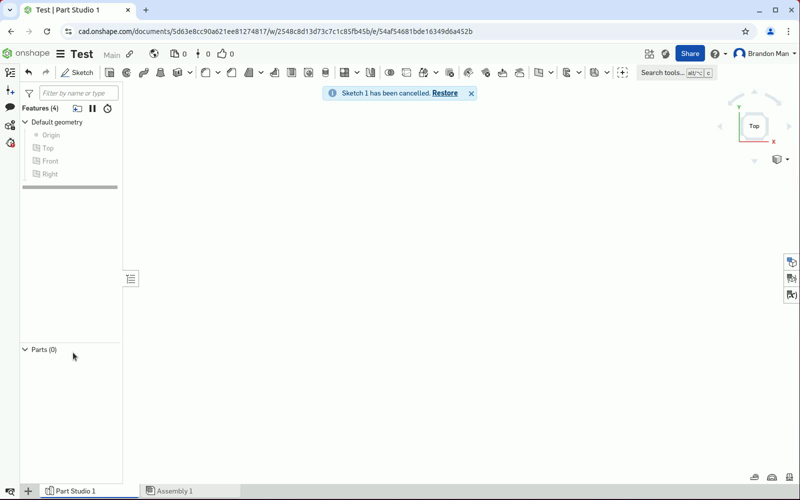
key(shift+p)
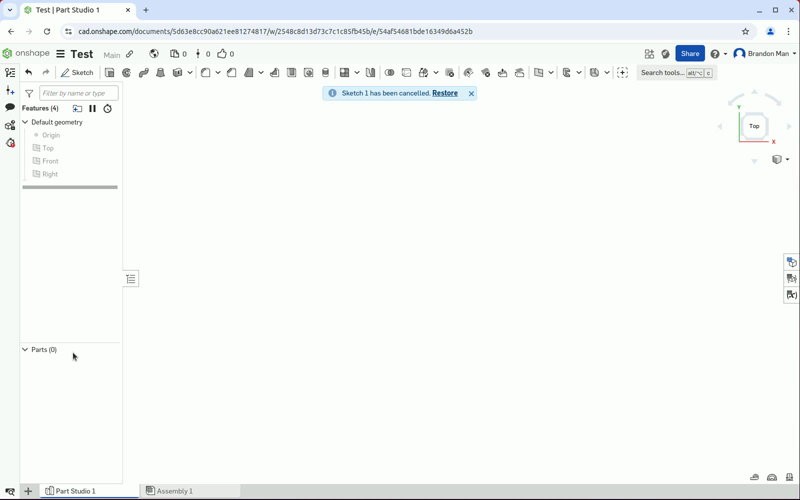
key(space)
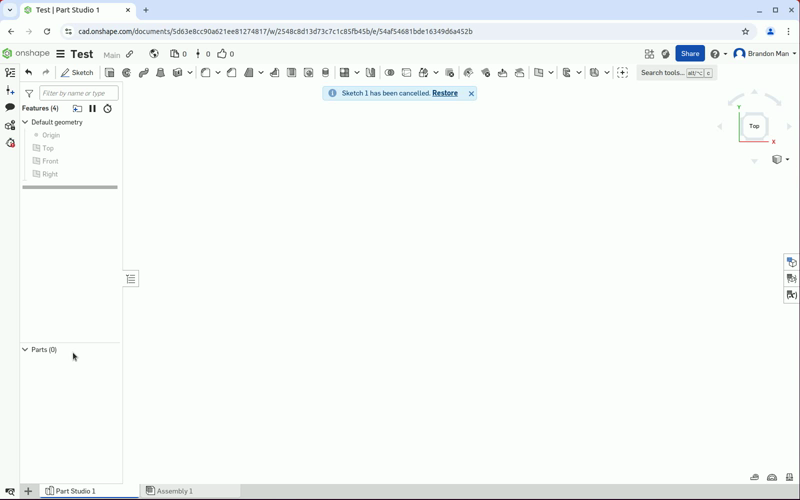
key_down(shift)
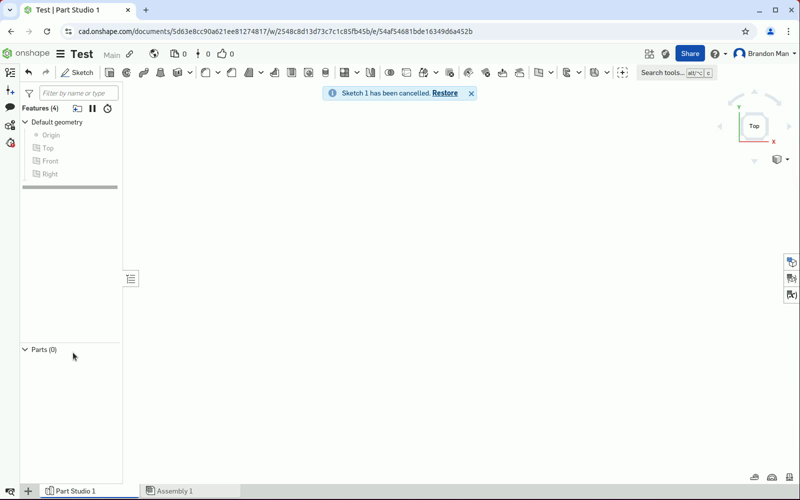
key(up)
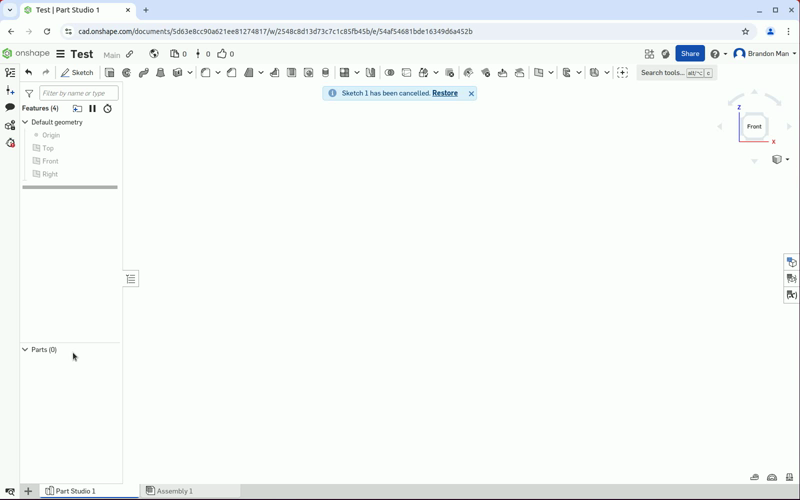
key_up(shift)
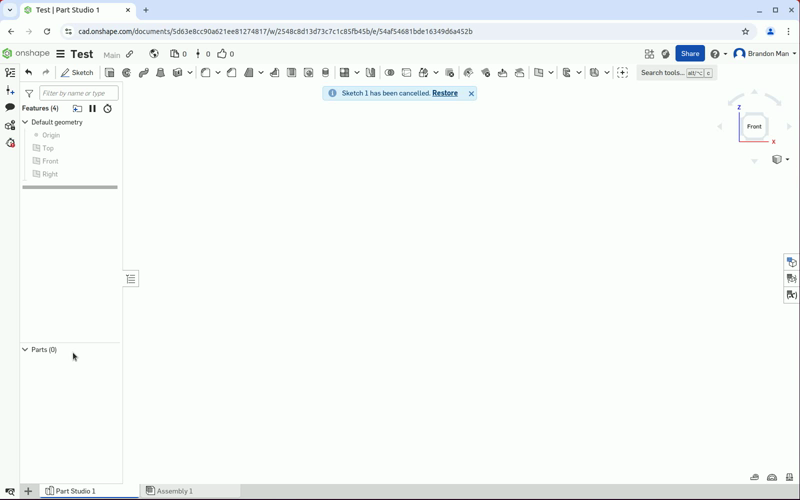
mouse_move(73, 352)
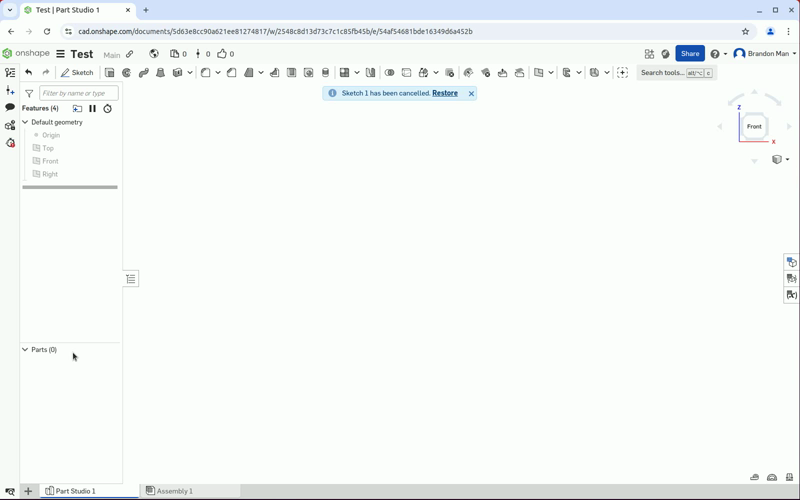
key(shift+y)
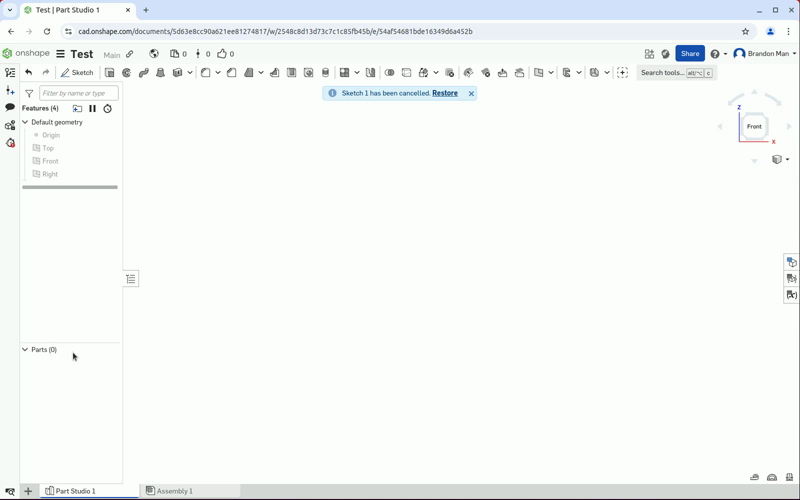
key(shift+s)
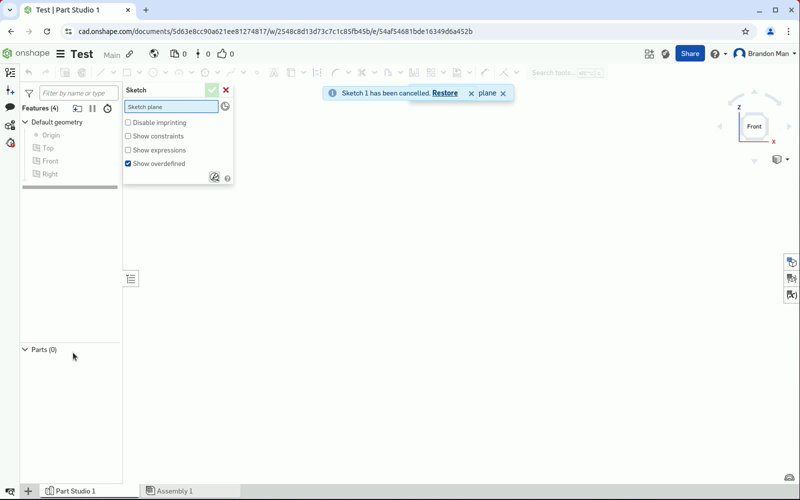
mouse_move(73, 163)
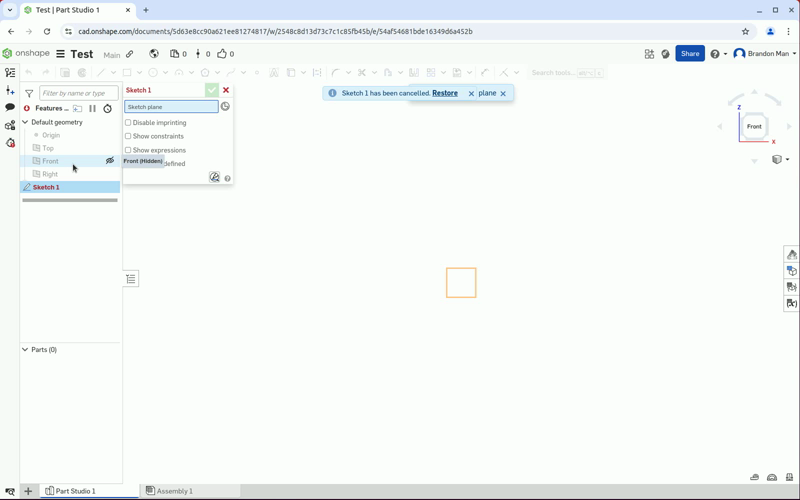
click(73, 163)
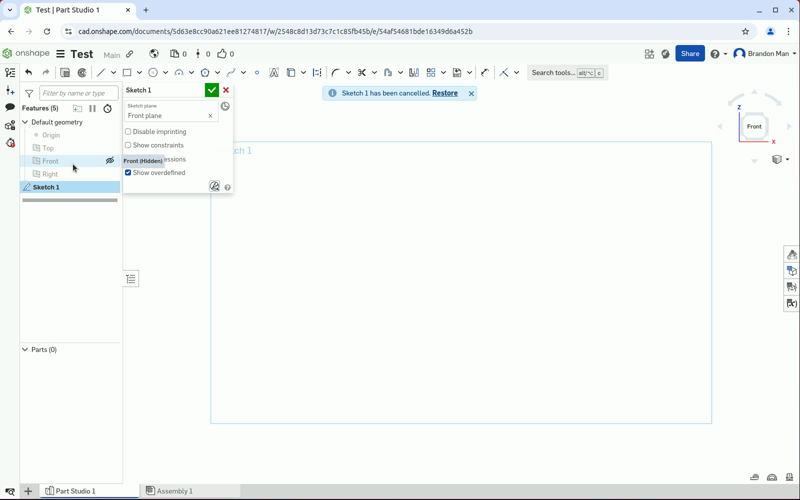
mouse_move(73, 352)
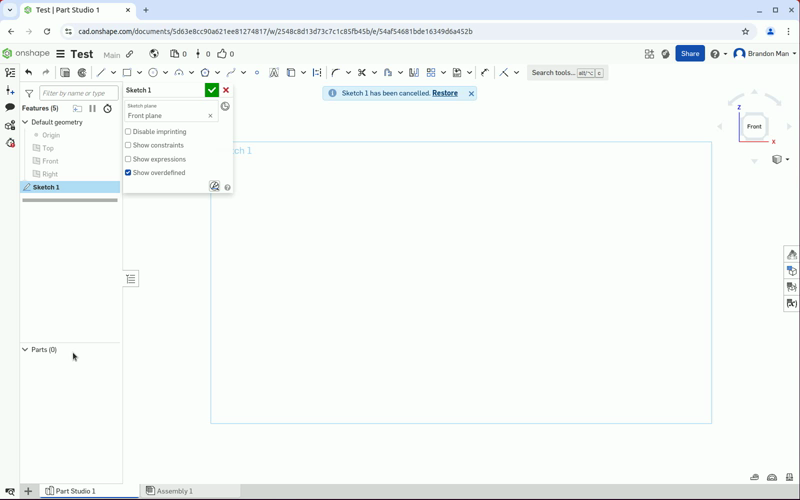
key(y)
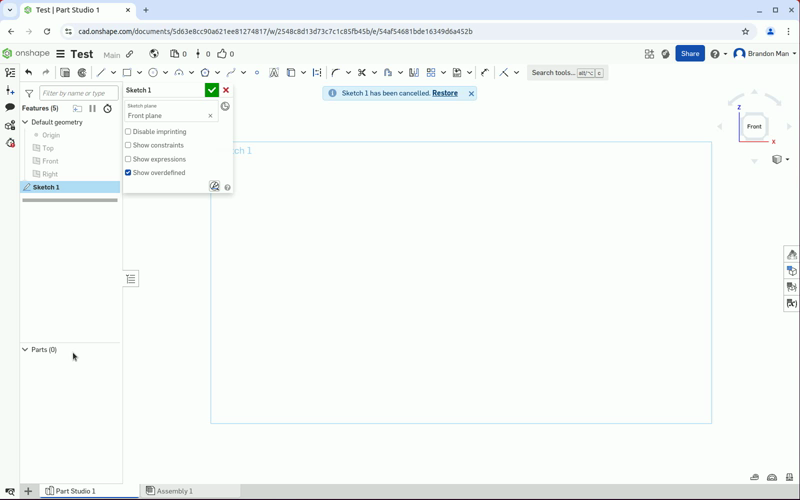
key(l)
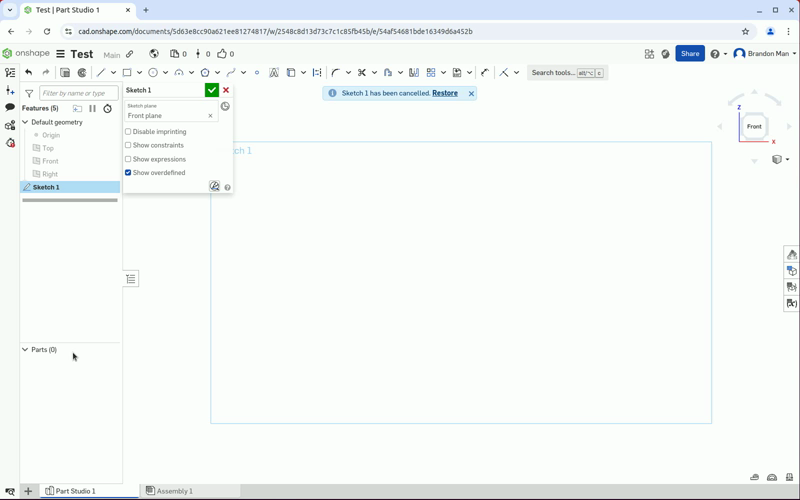
key_down(shift)
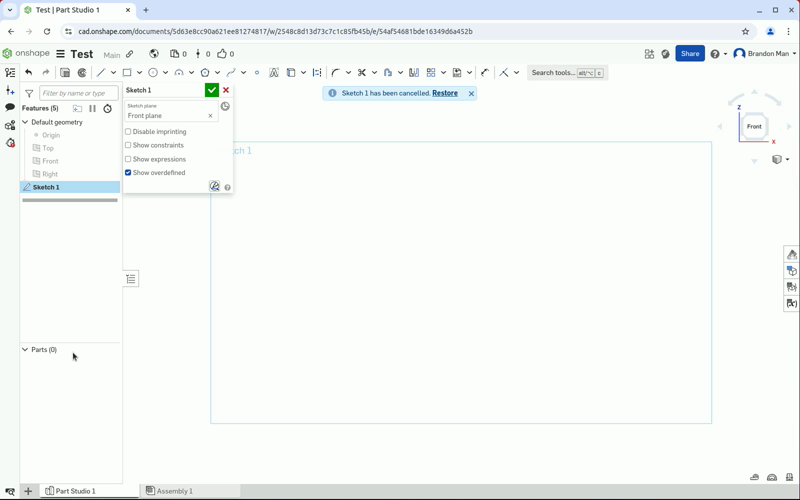
mouse_move(460, 282)
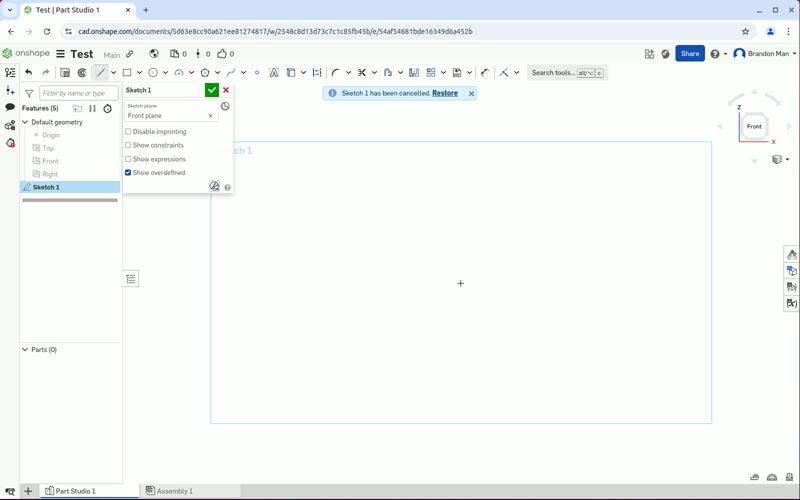
click(460, 282)
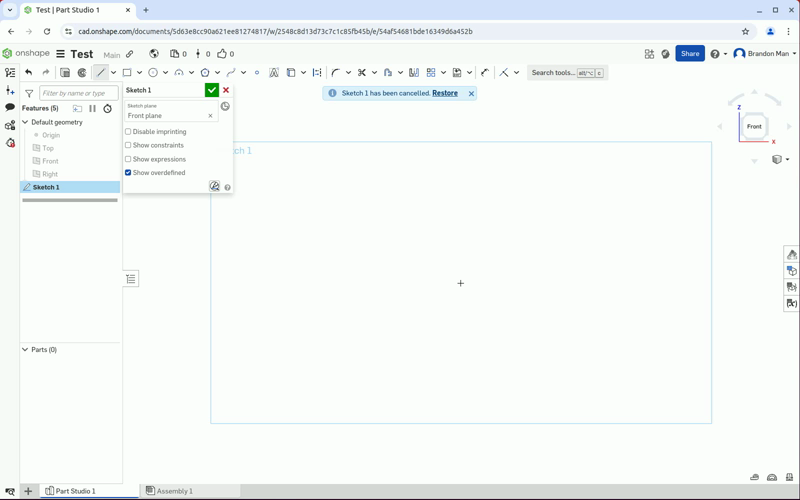
key_up(shift)
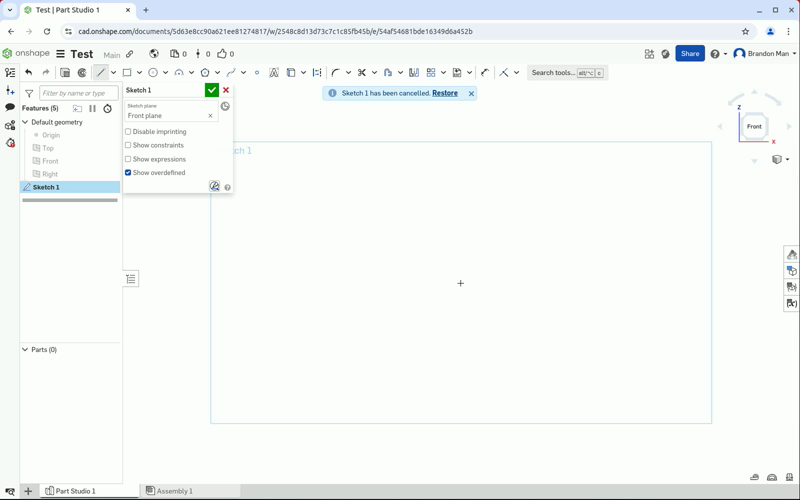
key_down(shift)
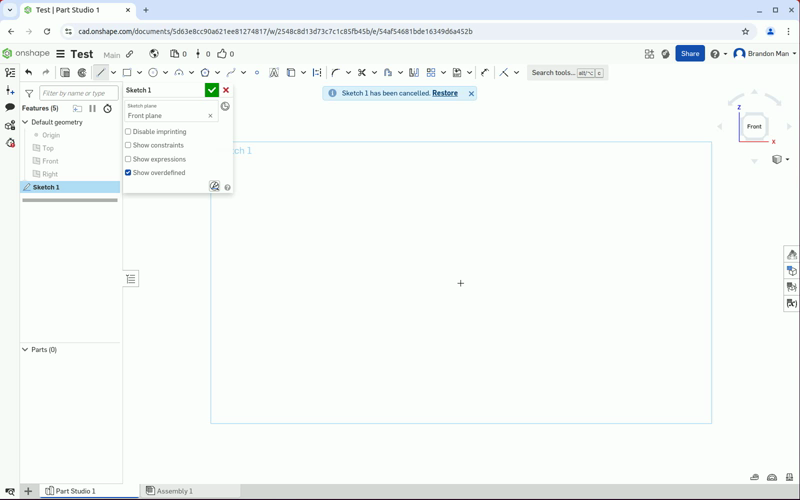
mouse_move(573, 282)
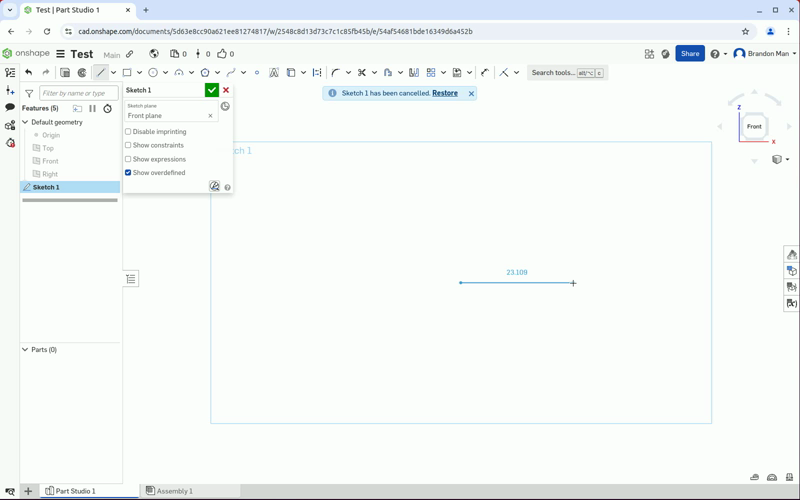
click(573, 282)
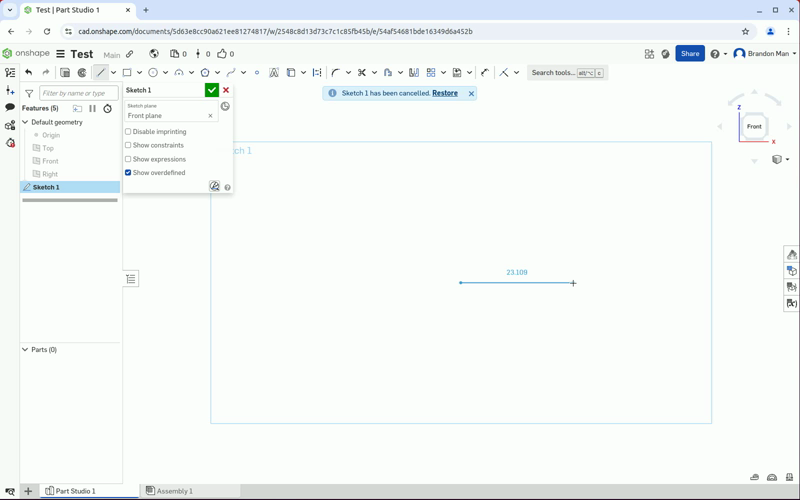
key_up(shift)
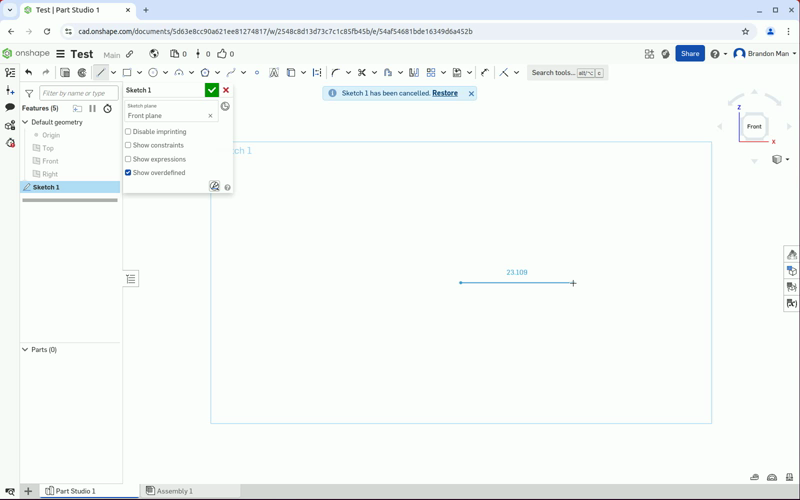
key_down(shift)
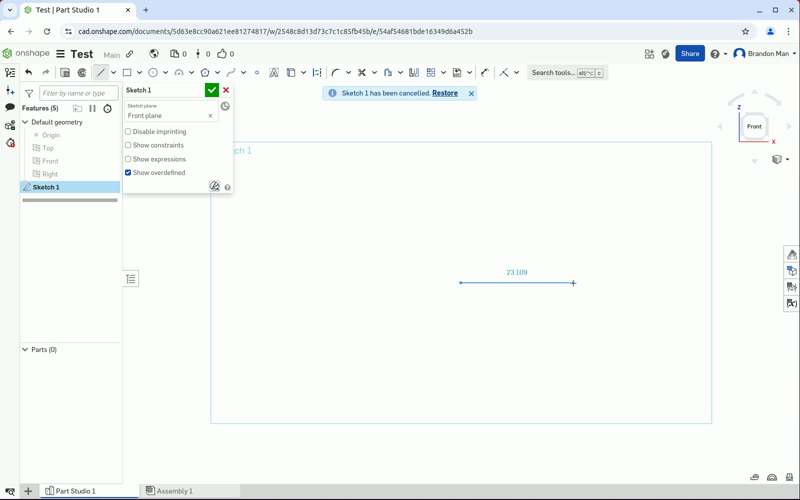
mouse_move(589, 282)
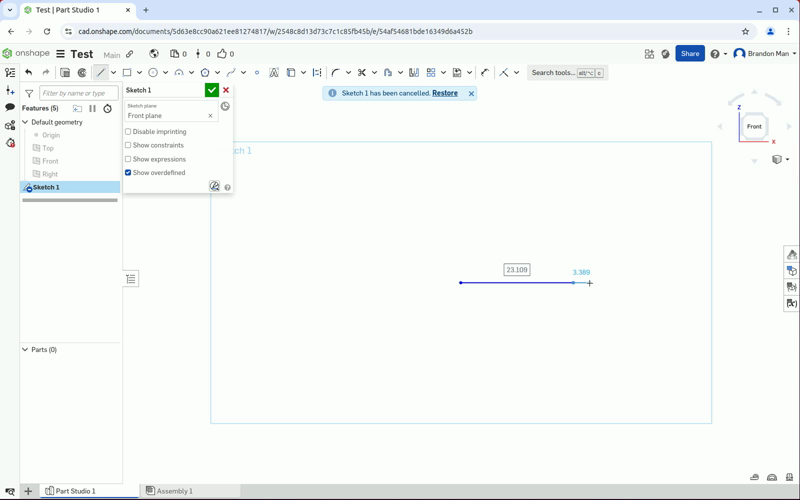
mouse_move(573, 264)
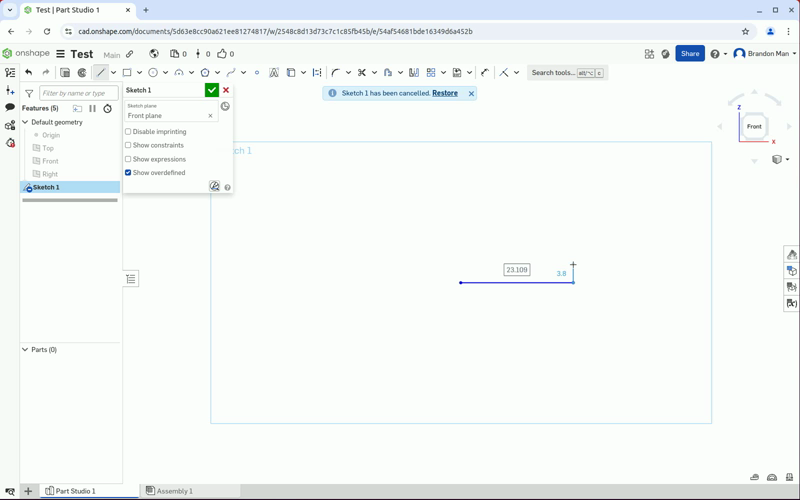
click(573, 264)
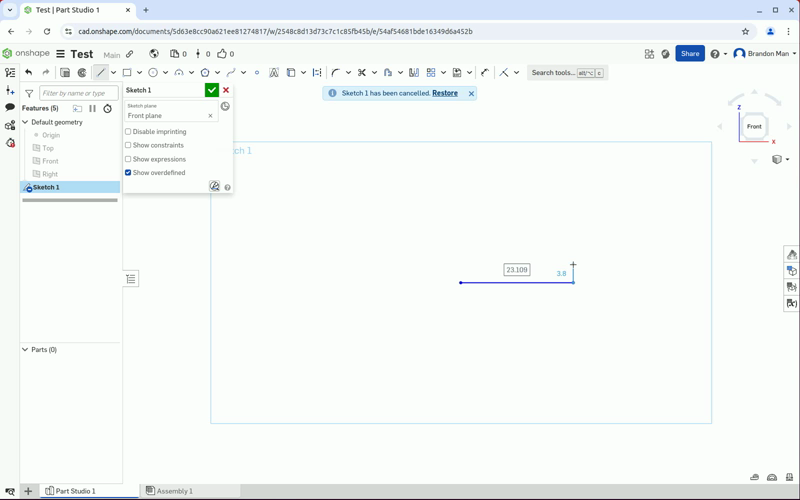
key_up(shift)
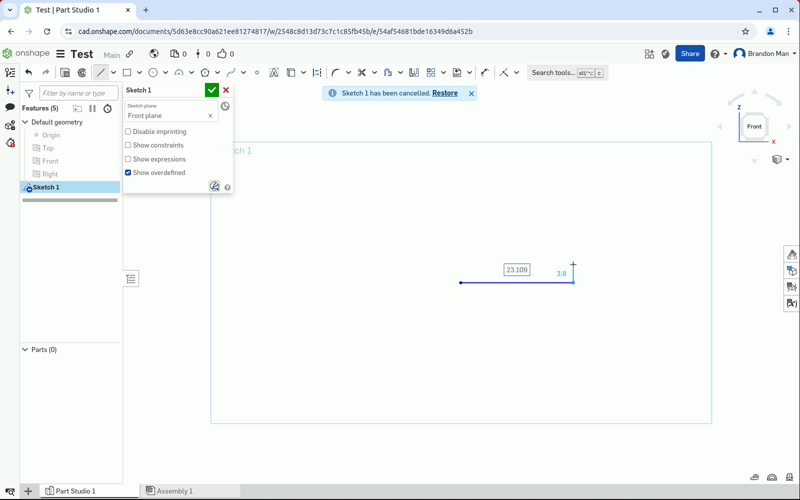
key_down(shift)
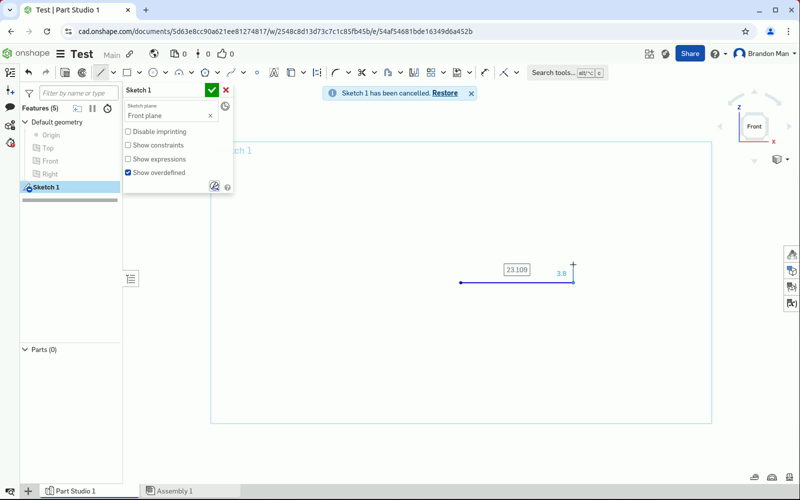
mouse_move(498, 264)
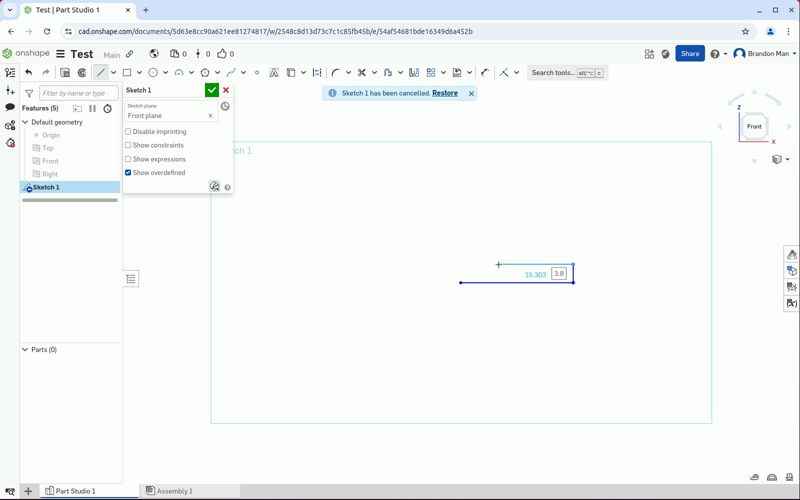
click(498, 264)
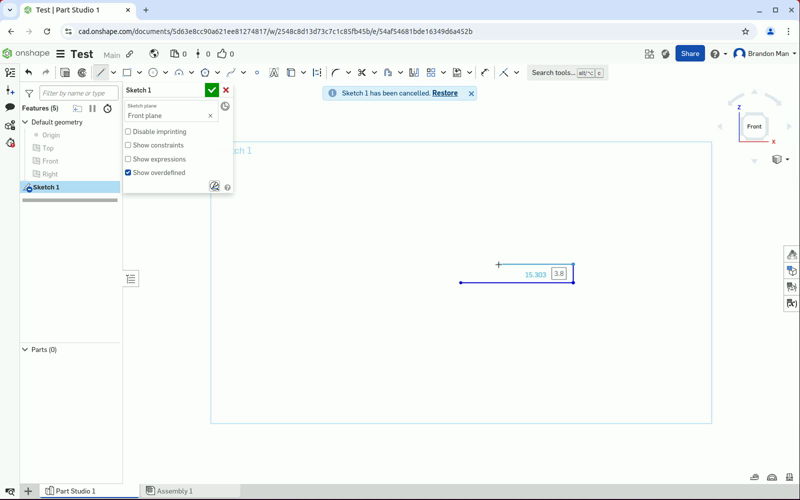
key_up(shift)
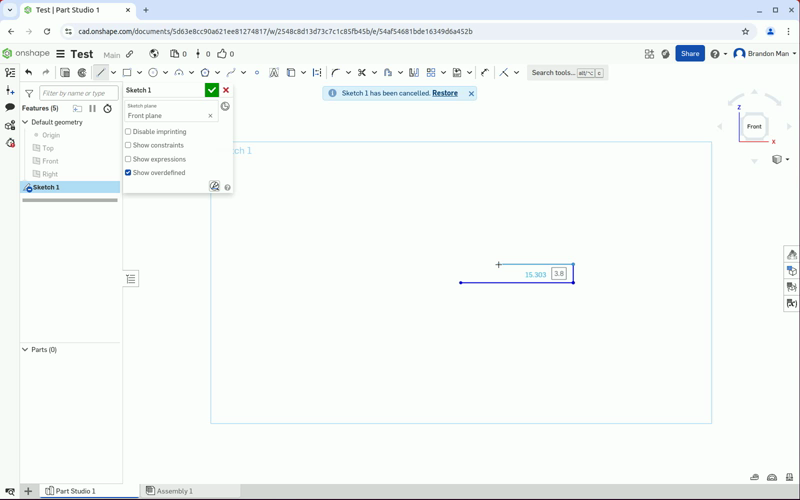
key_down(shift)
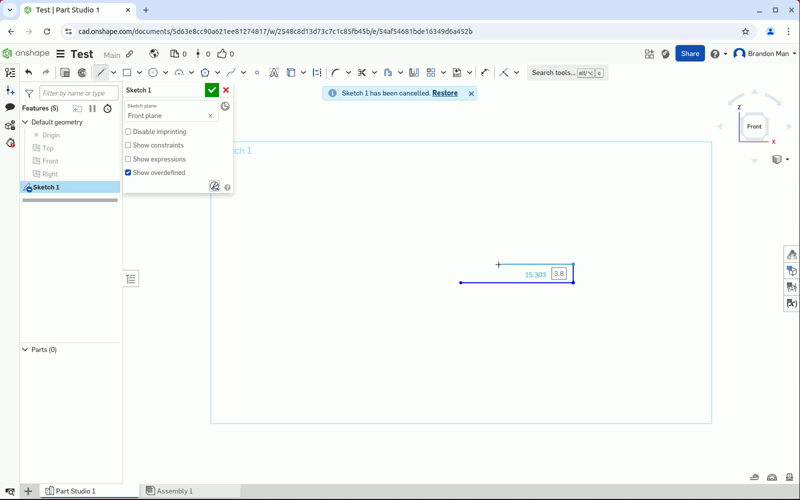
mouse_move(528, 264)
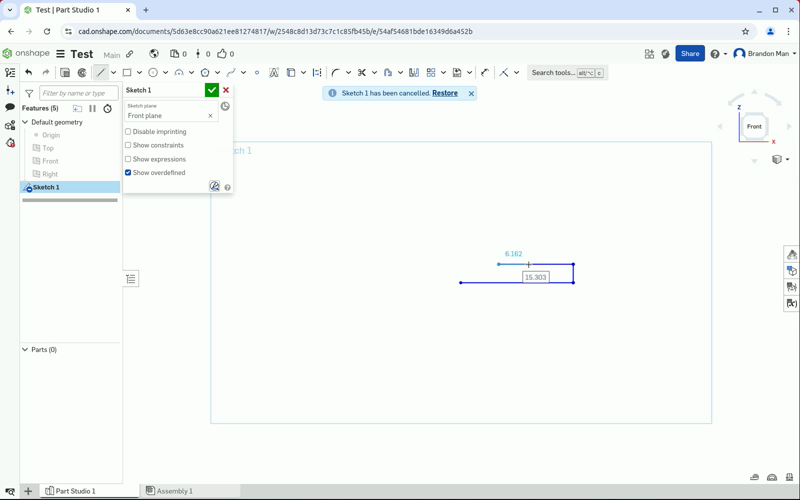
mouse_move(498, 208)
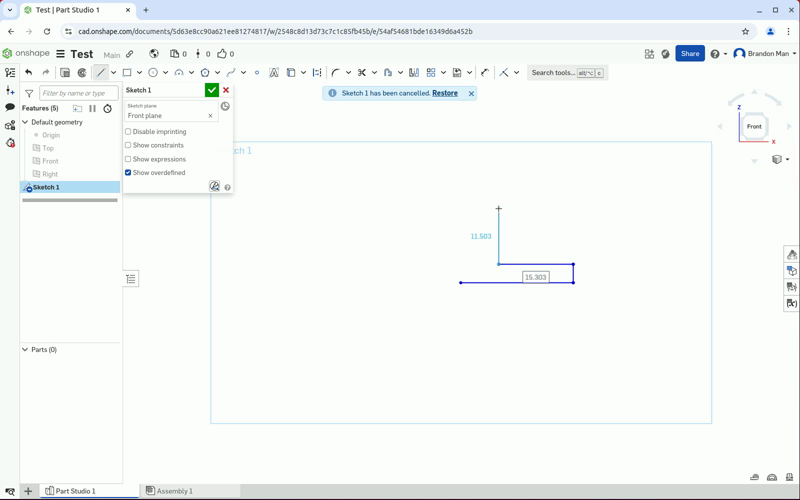
click(498, 208)
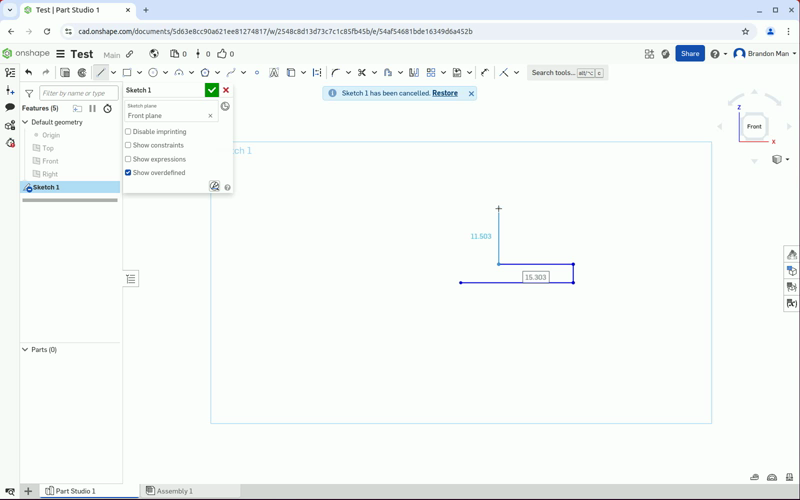
key_up(shift)
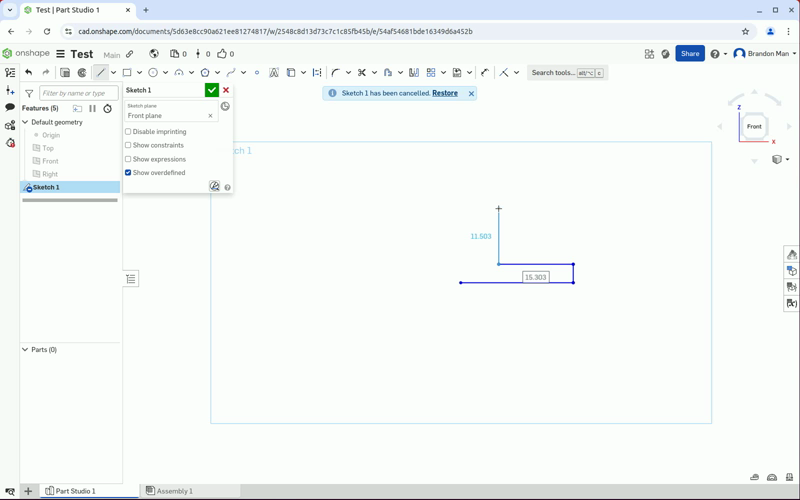
key_down(shift)
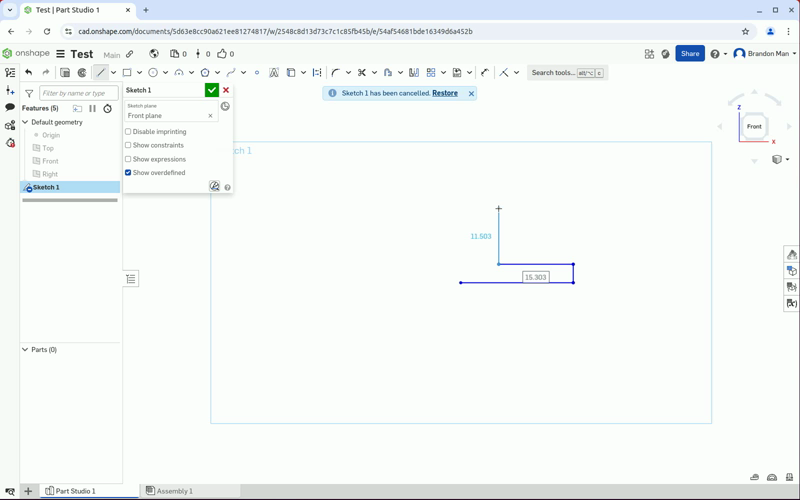
mouse_move(528, 208)
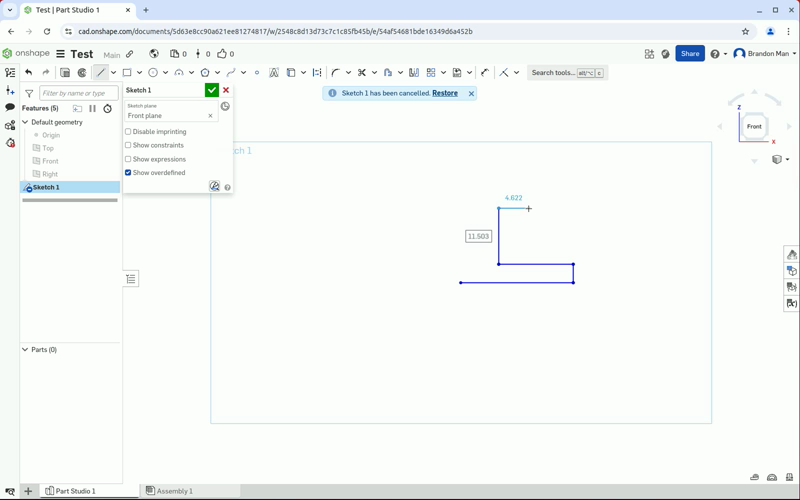
mouse_move(460, 208)
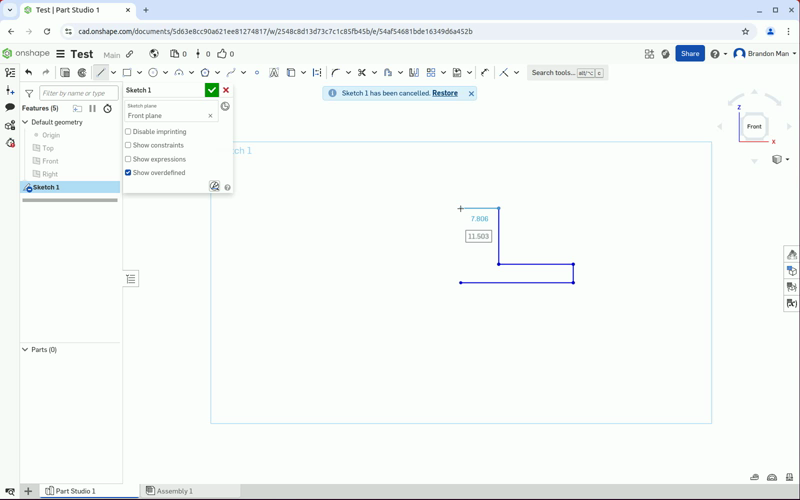
click(460, 208)
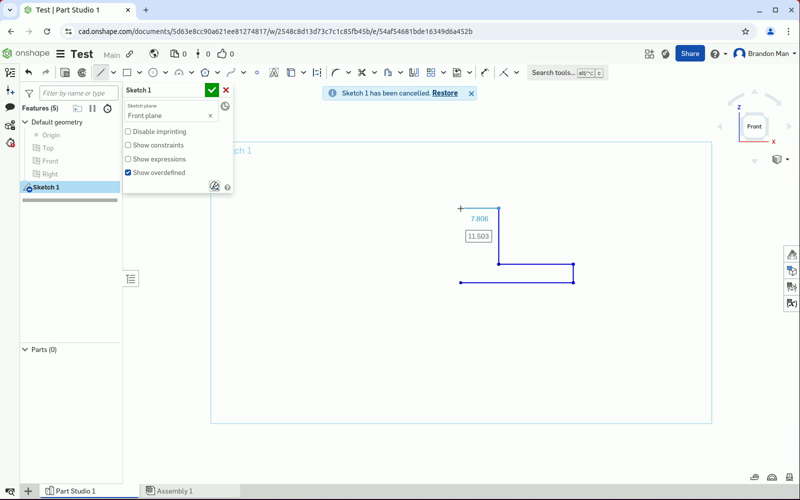
key_up(shift)
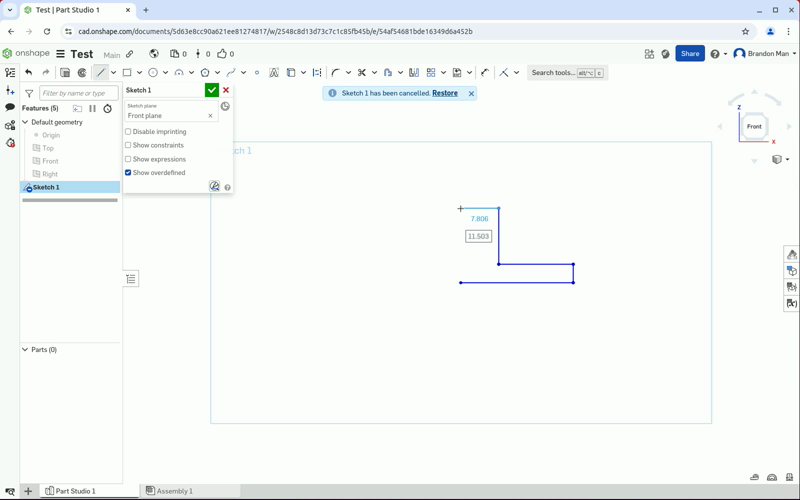
key_down(shift)
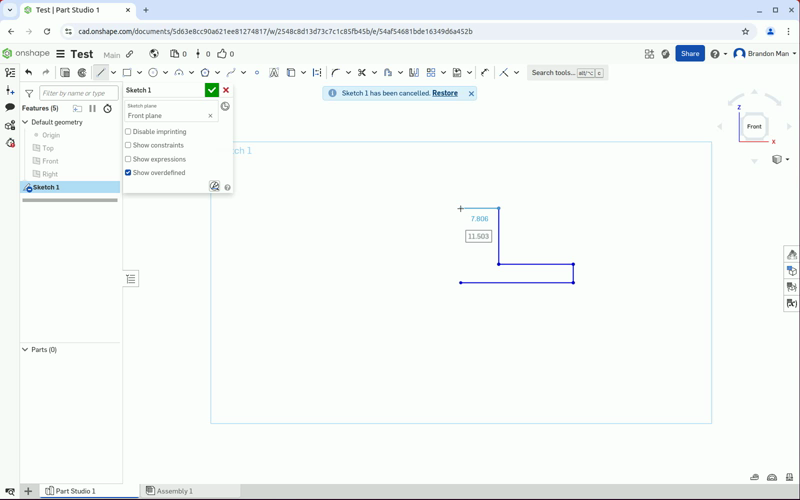
mouse_move(460, 282)
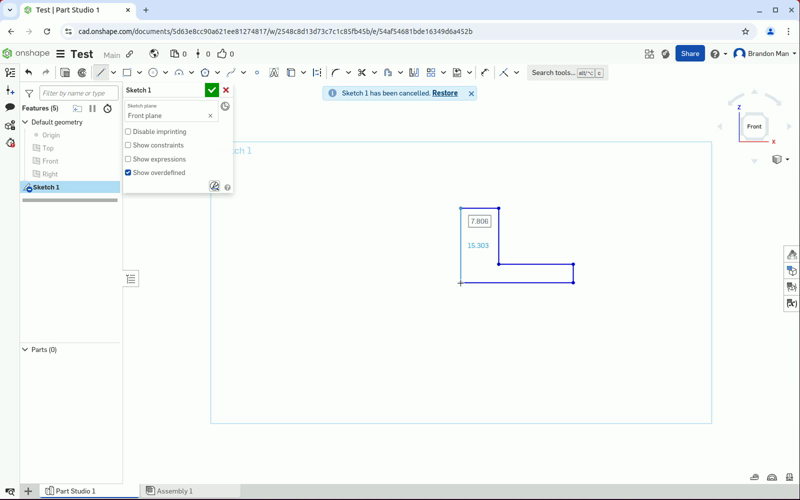
key_up(shift)
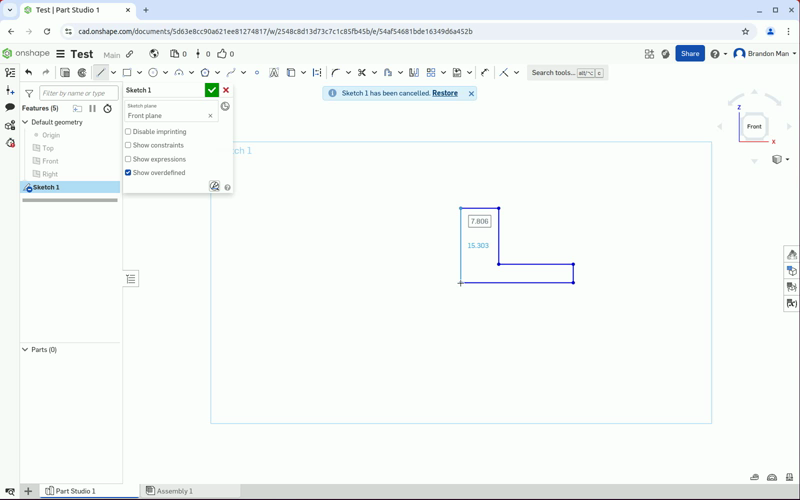
click(460, 282)
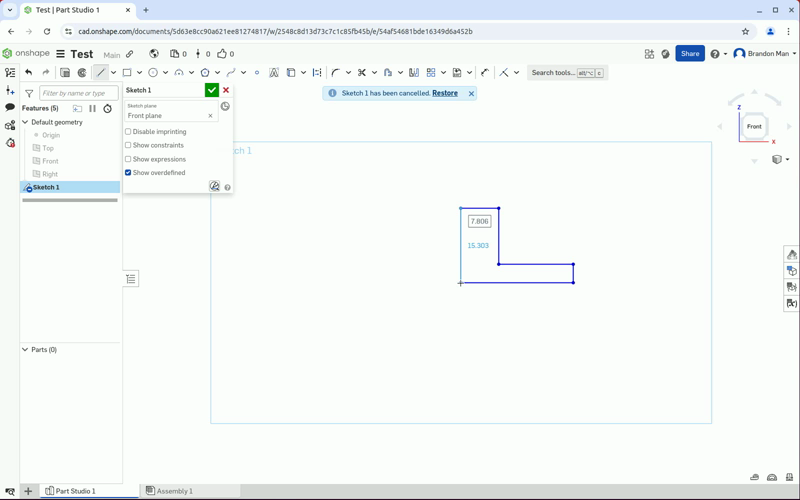
key(esc)
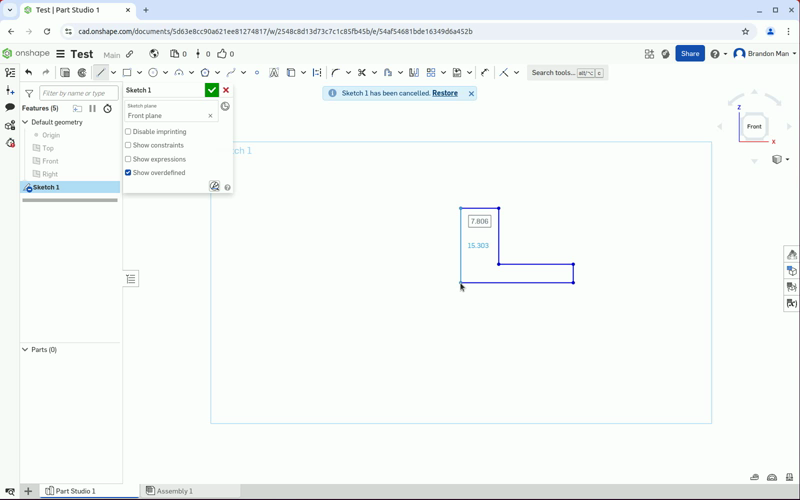
mouse_move(553, 278)
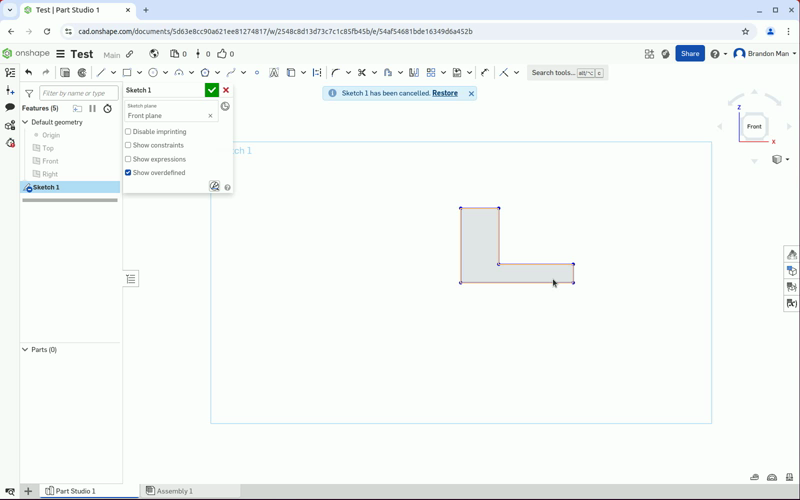
click(553, 278)
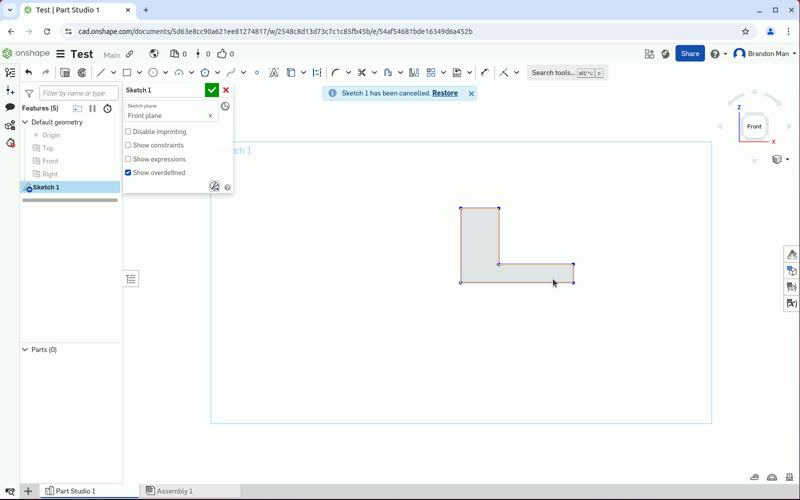
mouse_move(73, 352)
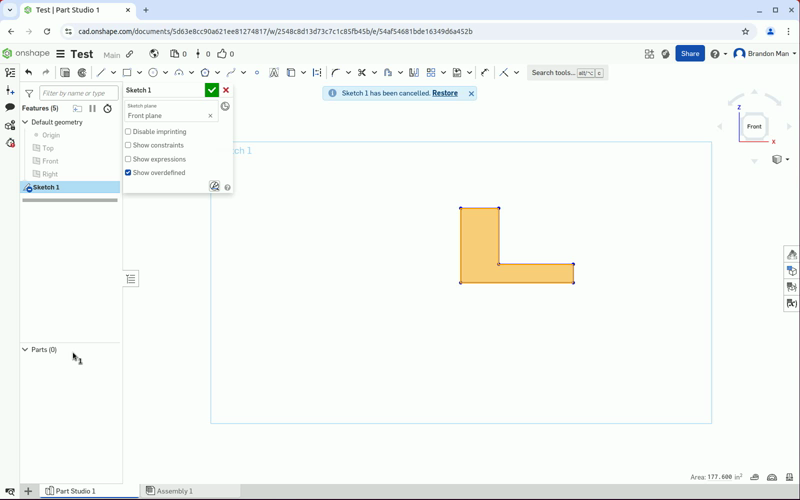
key(shift+y)
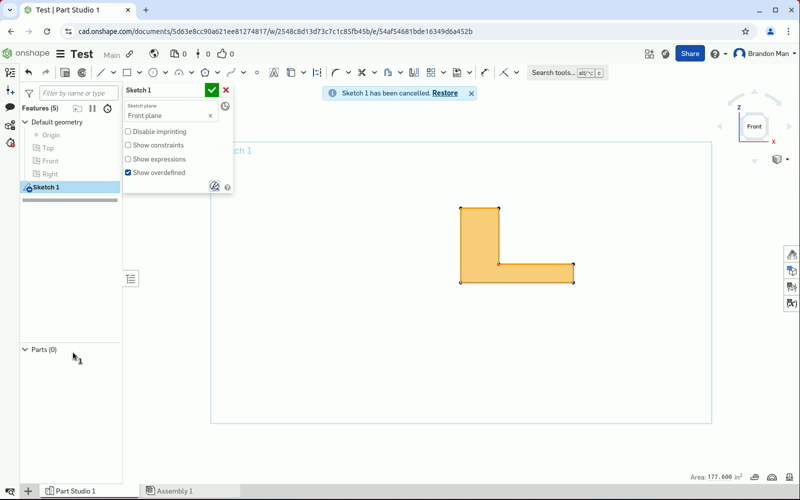
key(shift+e)
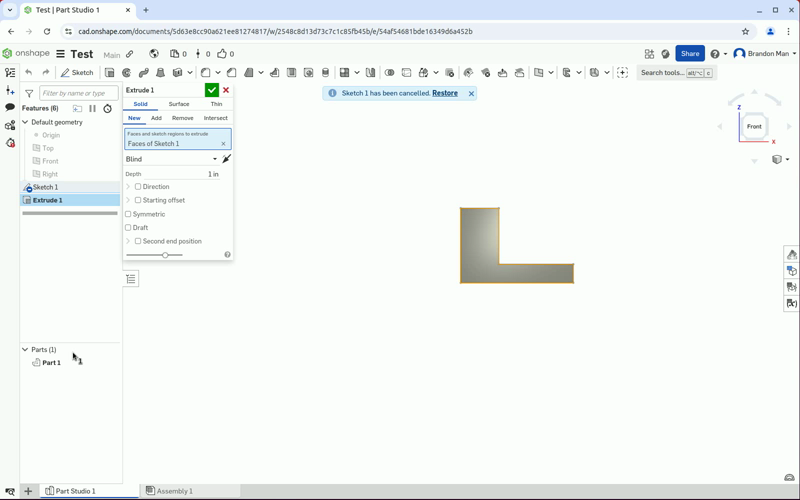
mouse_move(143, 106)
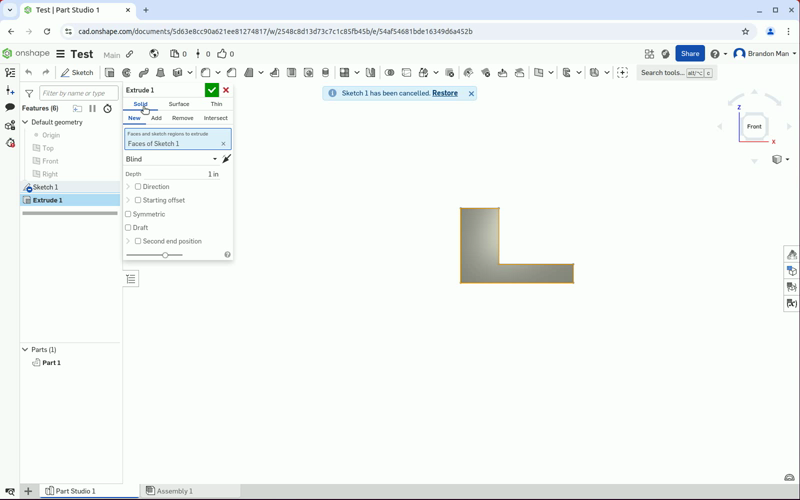
click(143, 106)
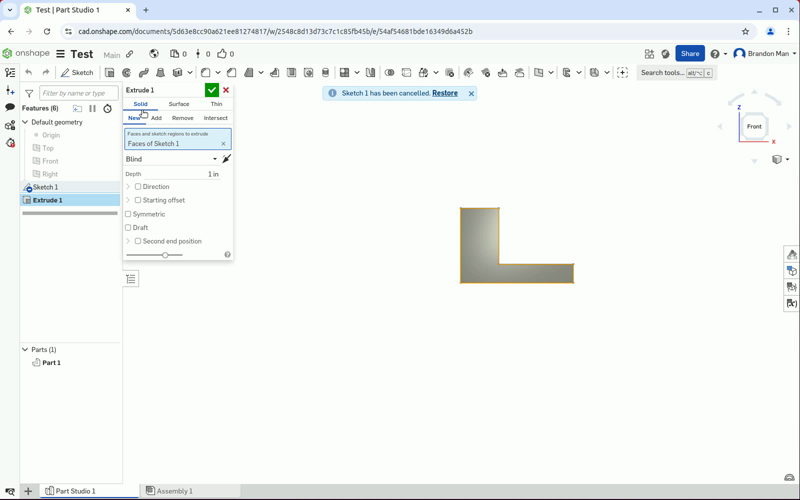
mouse_move(137, 120)
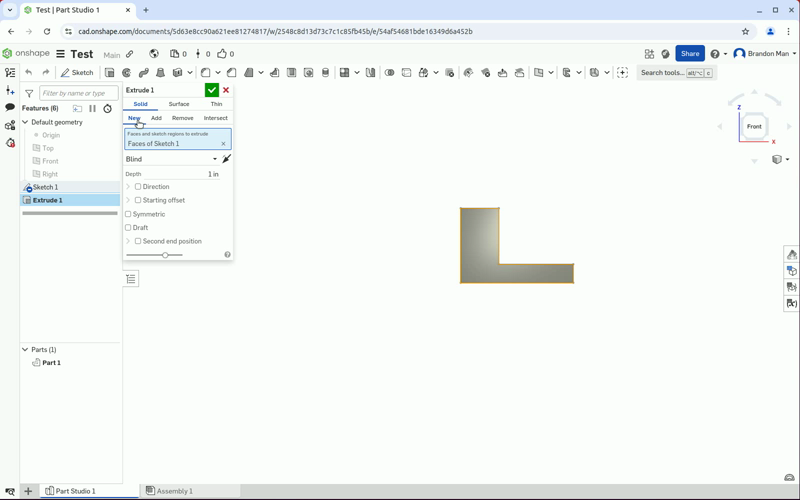
click(137, 120)
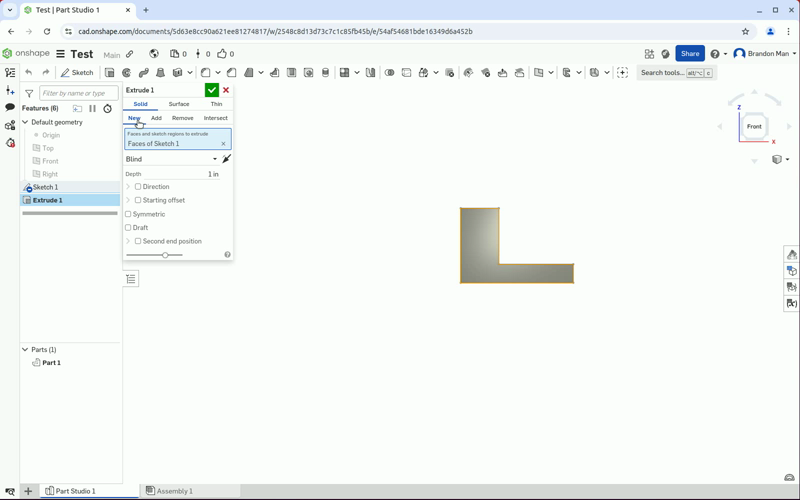
key(tab, 4)
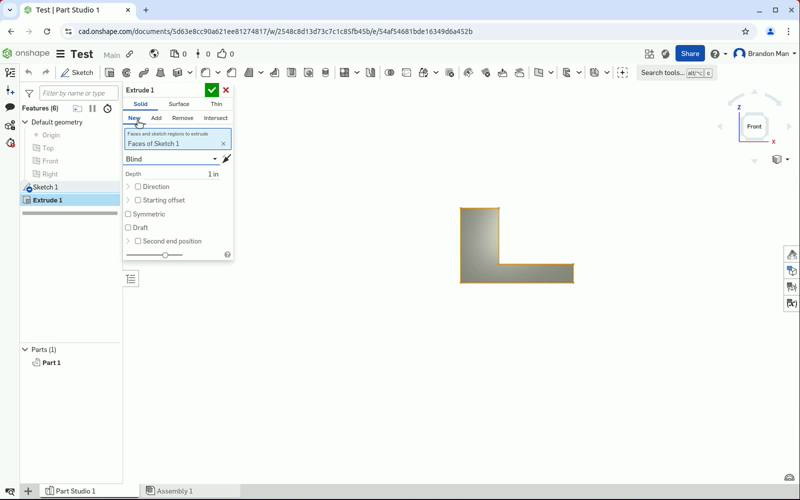
text(15.405)
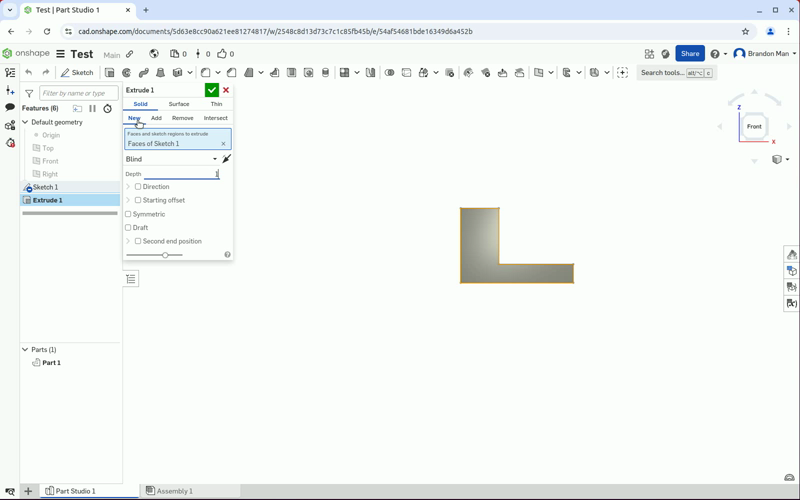
key(enter)
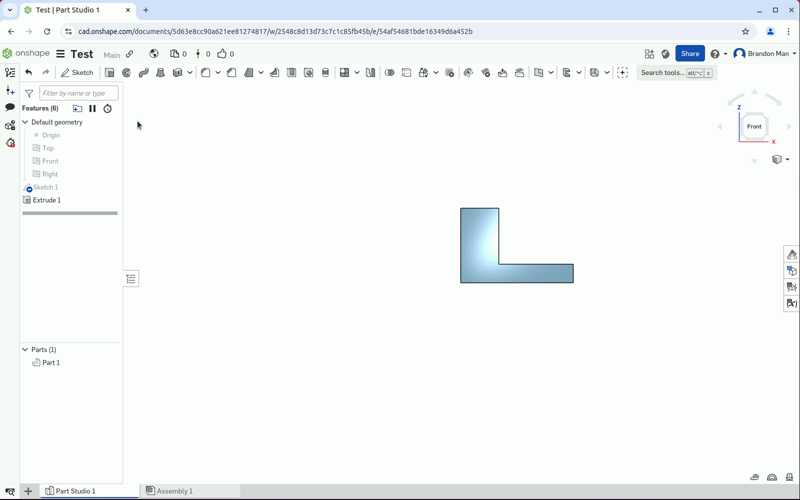
key(shift+h)
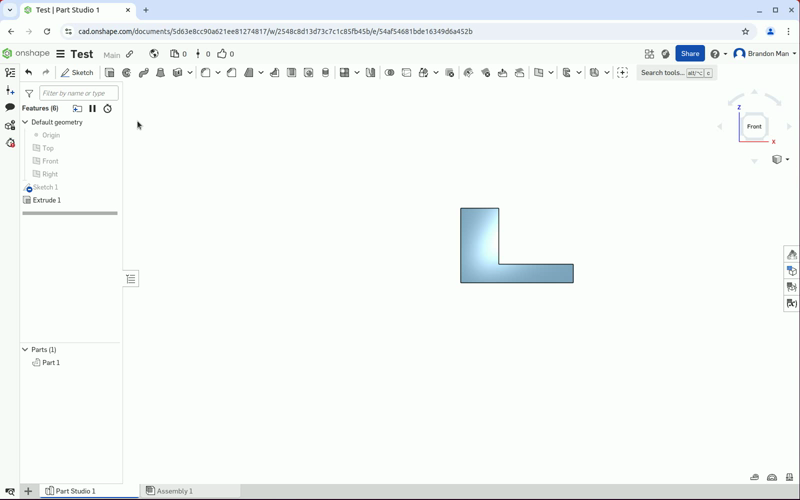
key(shift+h)
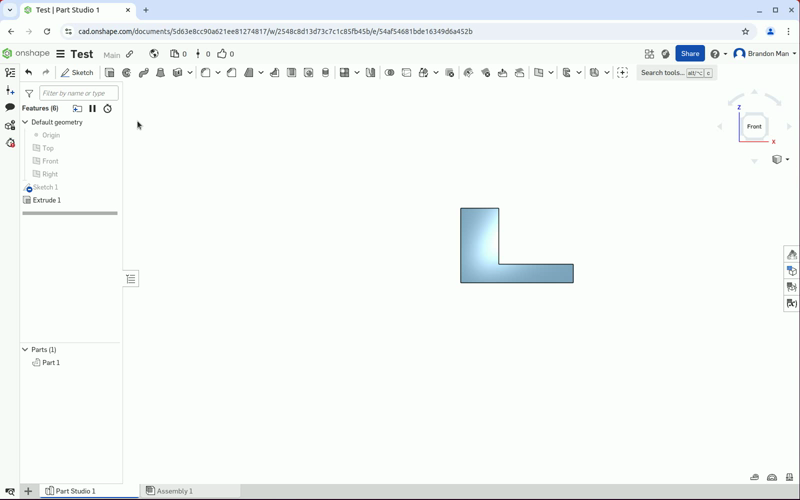
mouse_move(73, 189)
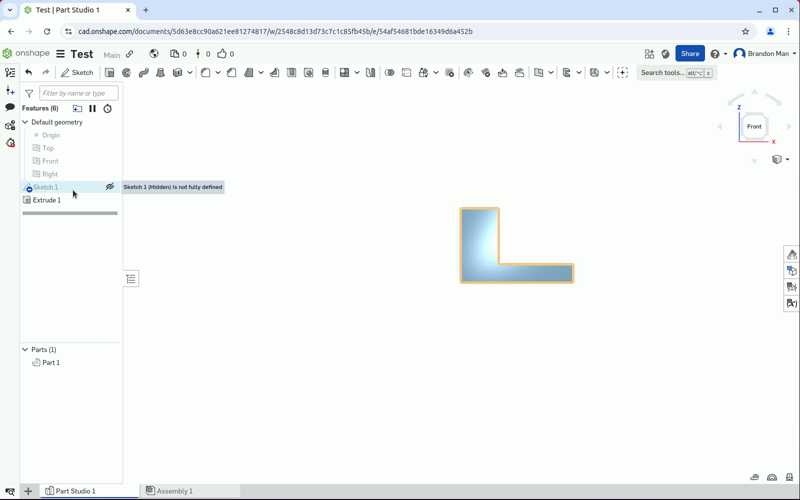
click(73, 189)
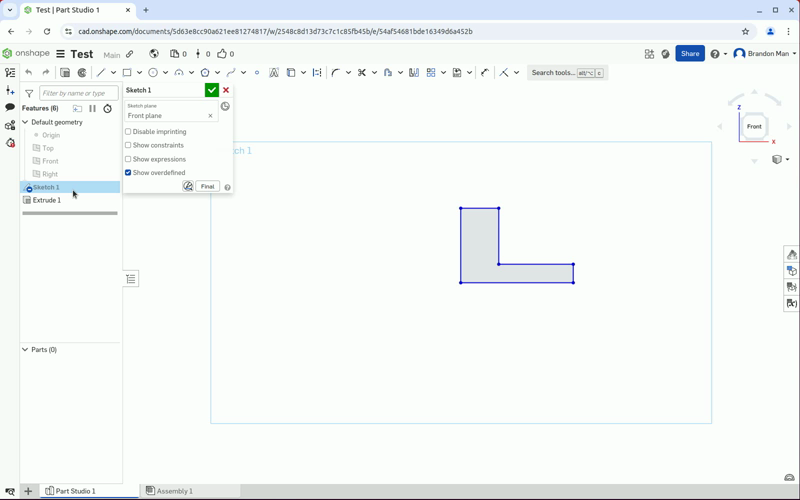
mouse_move(229, 92)
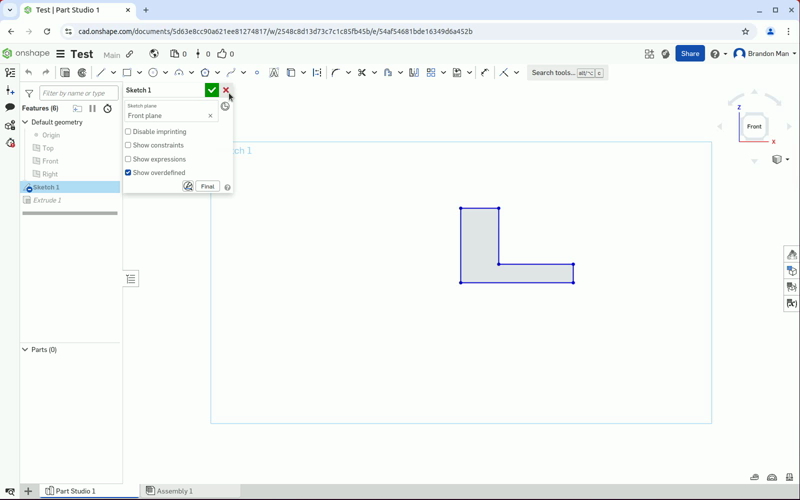
click(229, 92)
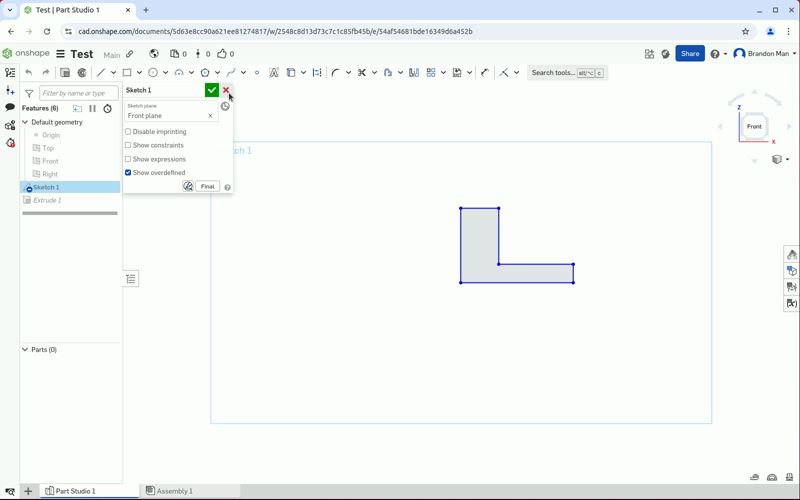
key(shift+s)
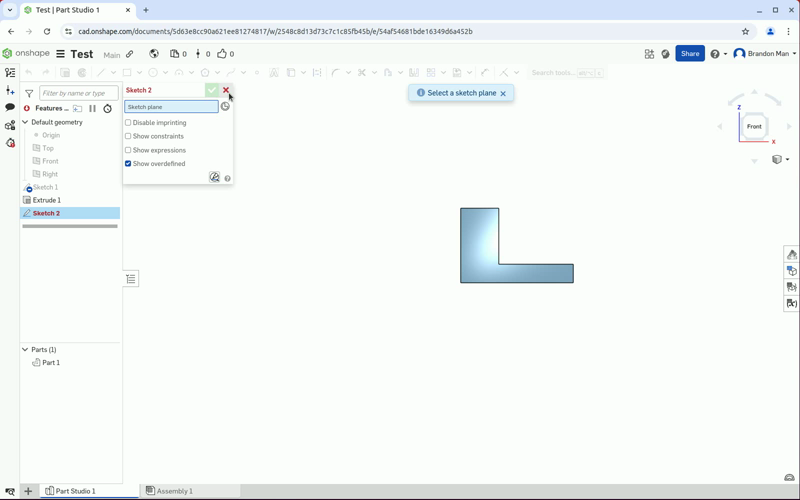
mouse_move(73, 163)
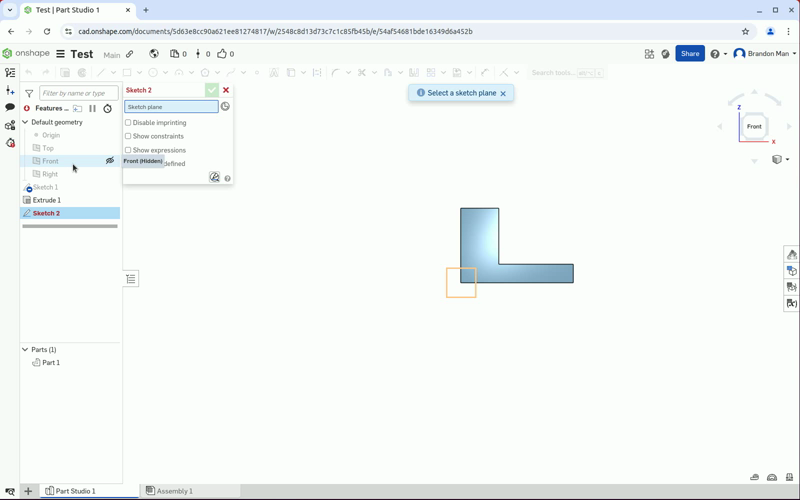
click(73, 163)
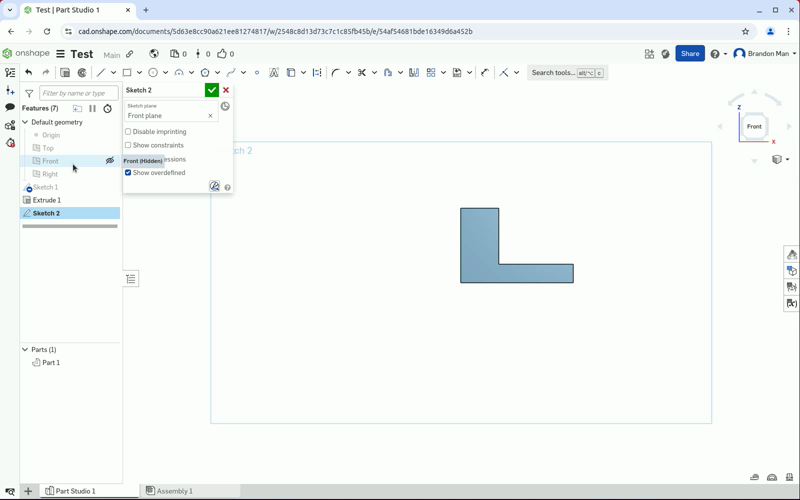
mouse_move(73, 352)
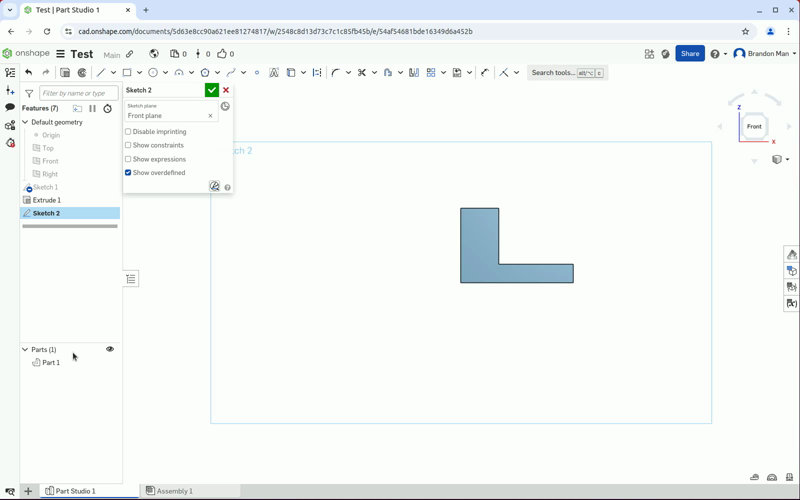
key(y)
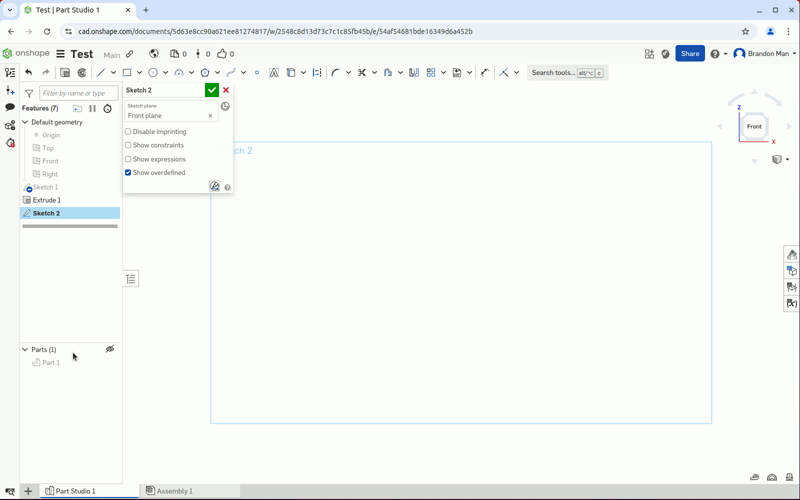
key(l)
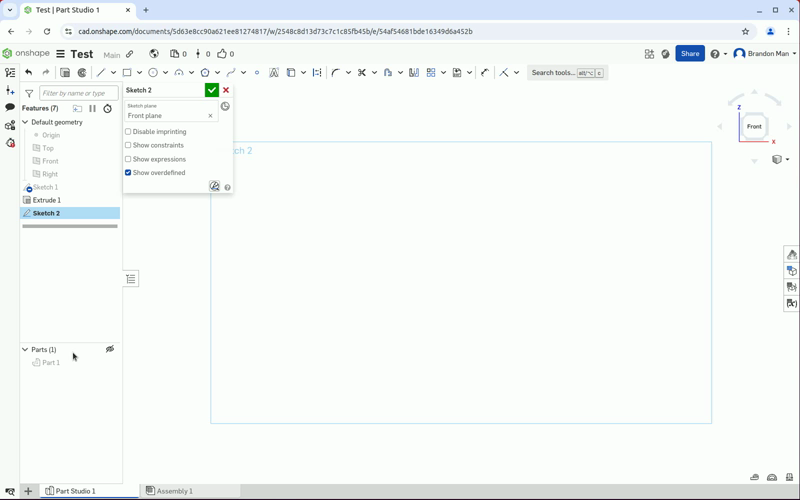
key_down(shift)
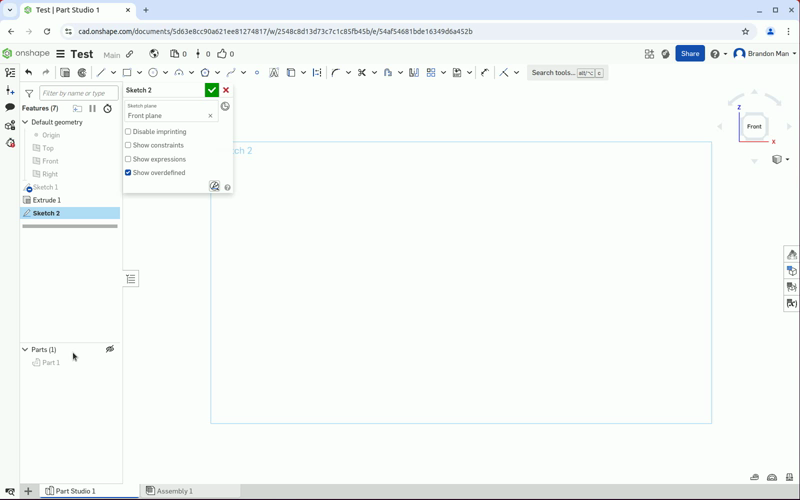
mouse_move(498, 264)
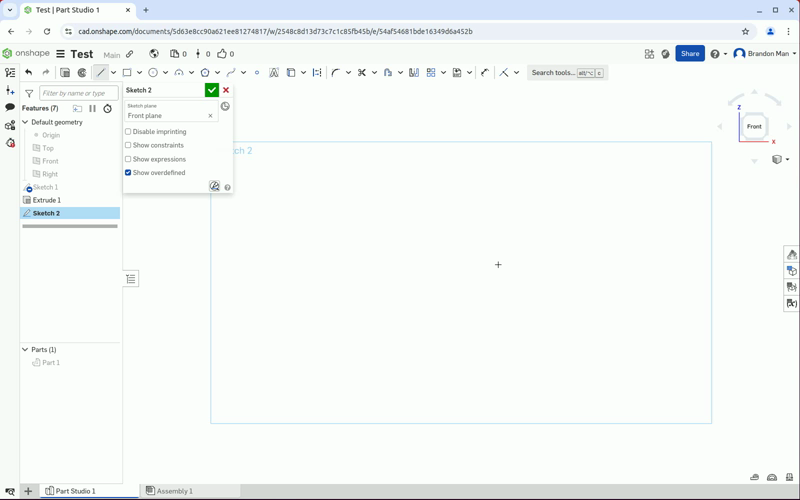
click(498, 264)
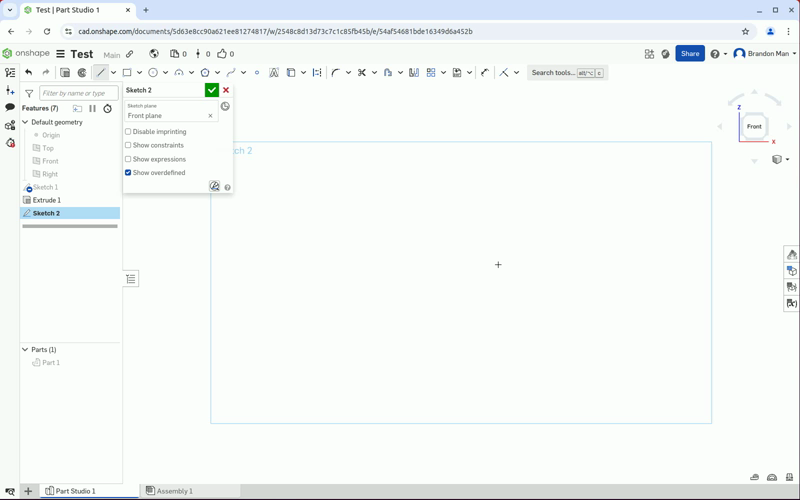
key_up(shift)
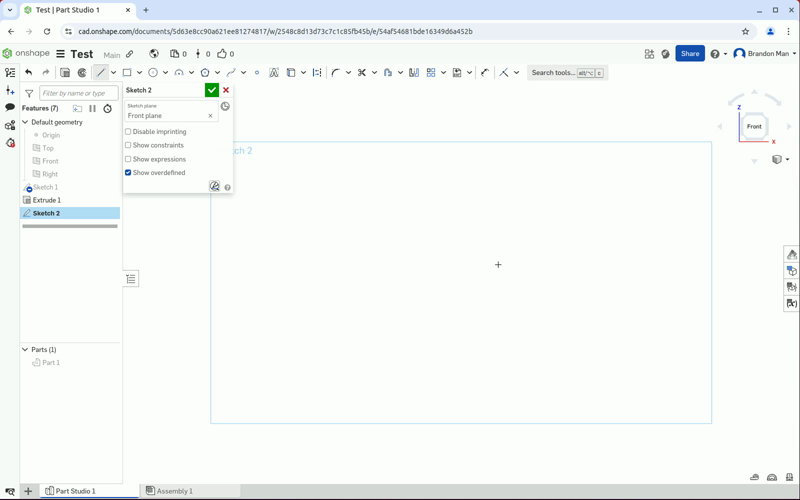
key_down(shift)
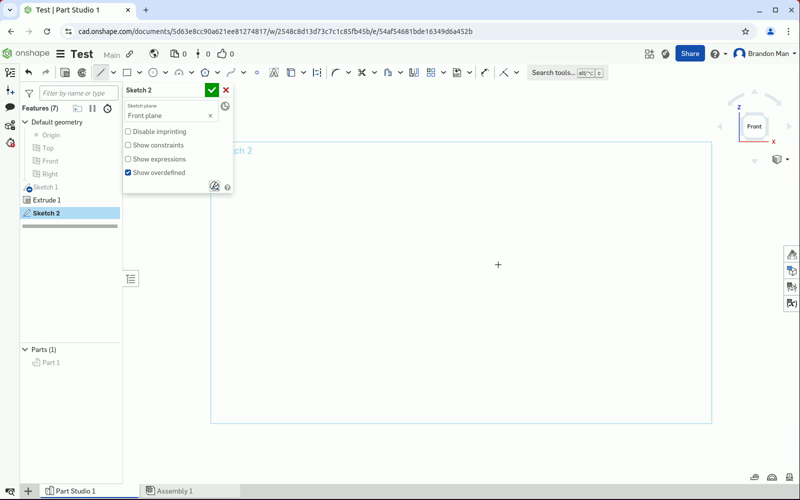
mouse_move(573, 264)
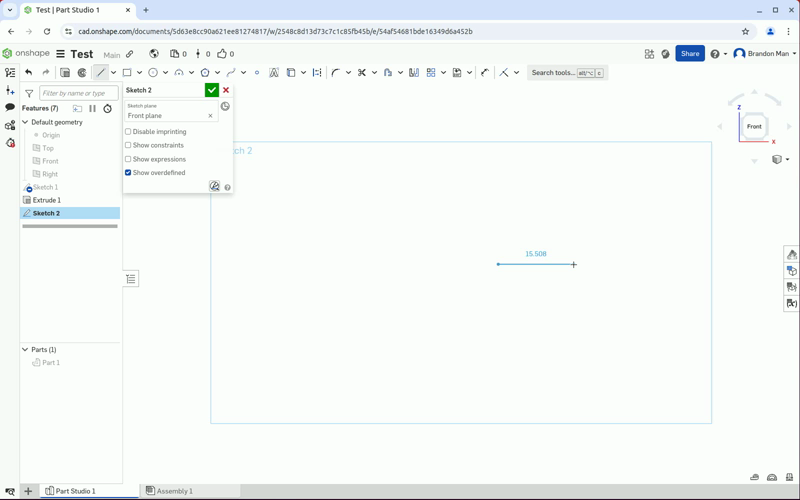
click(573, 264)
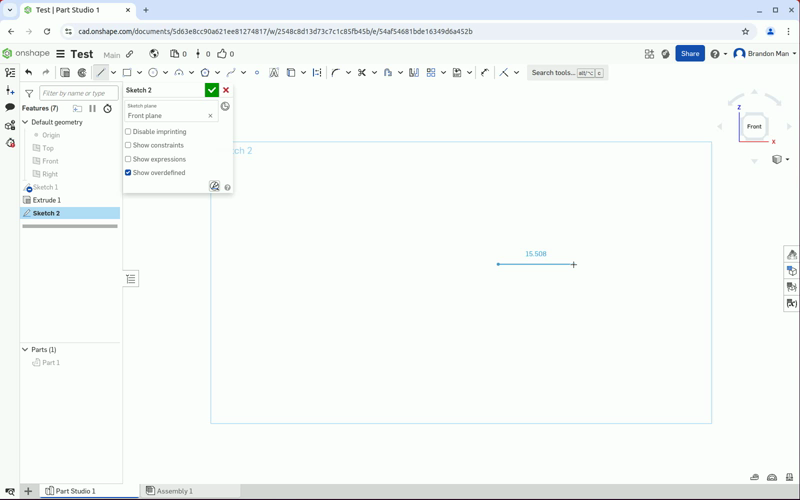
key_up(shift)
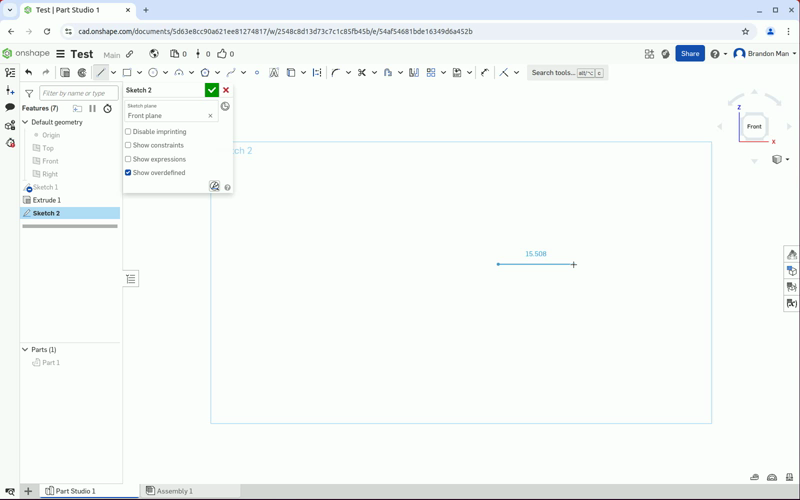
key_down(shift)
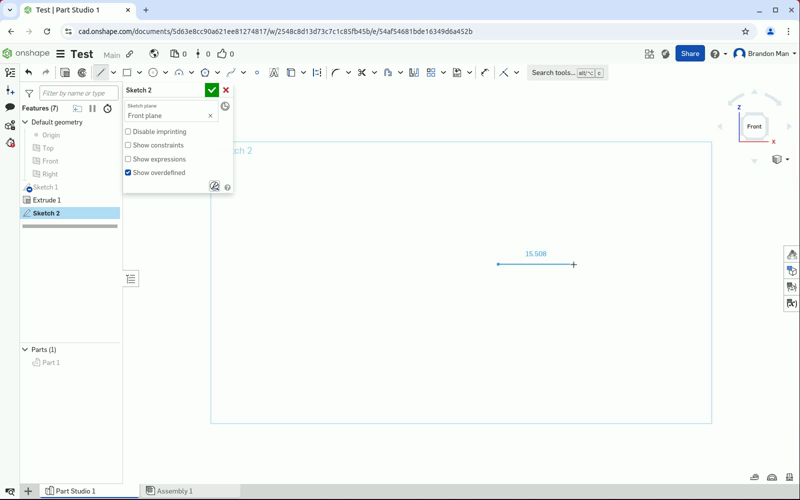
mouse_move(589, 264)
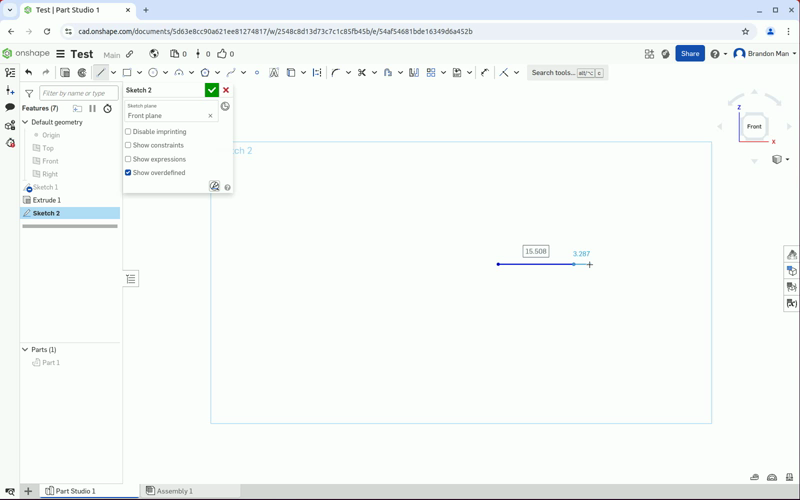
mouse_move(573, 226)
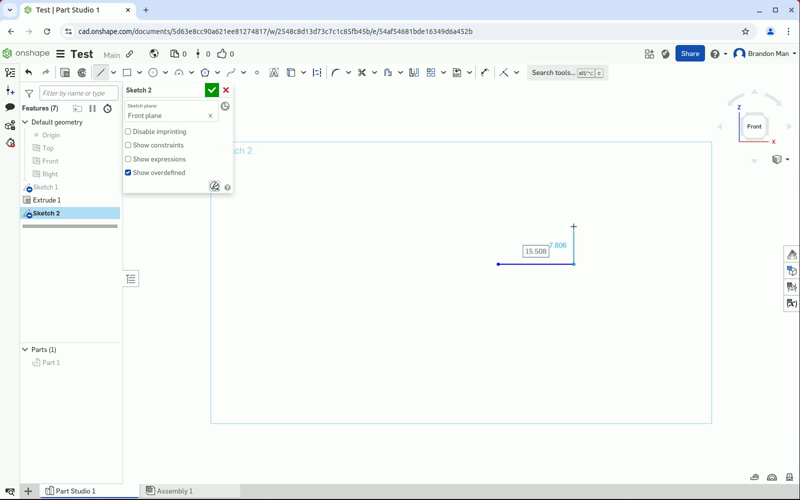
click(573, 226)
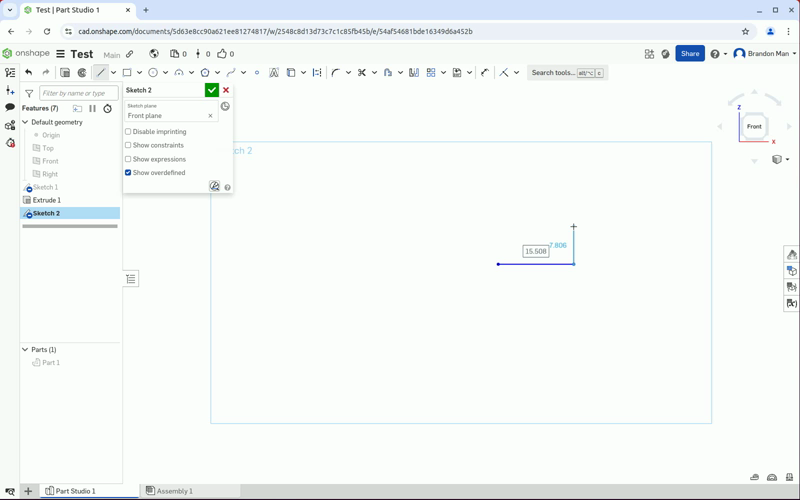
key_up(shift)
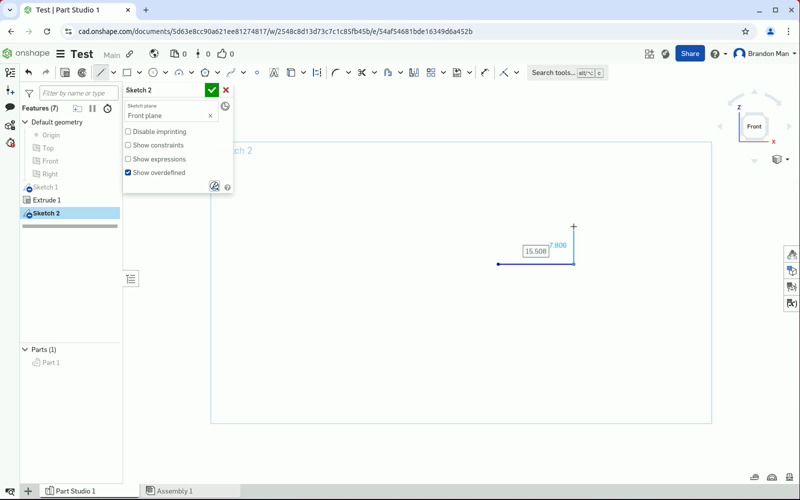
key_down(shift)
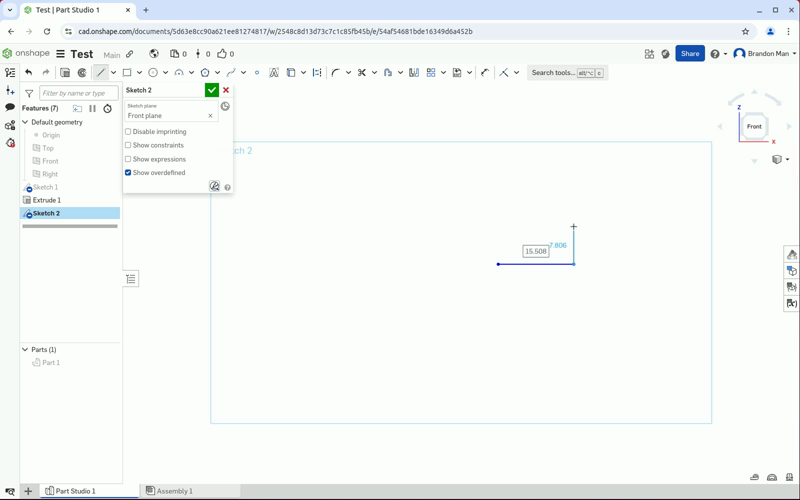
mouse_move(498, 226)
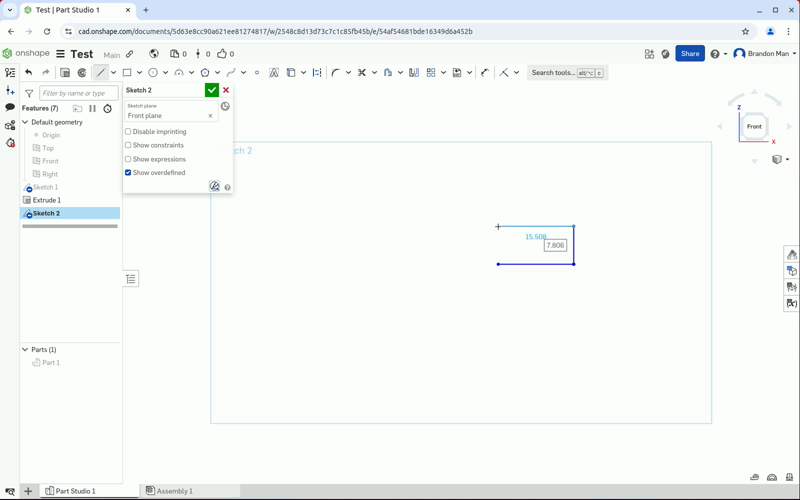
click(498, 226)
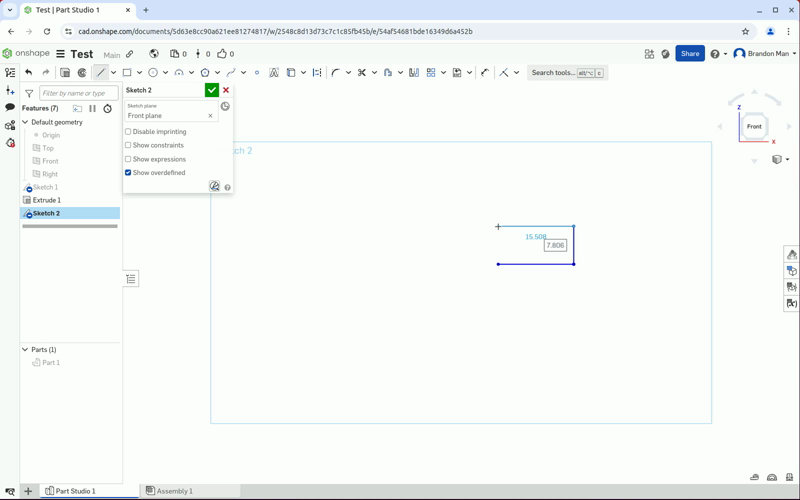
key_up(shift)
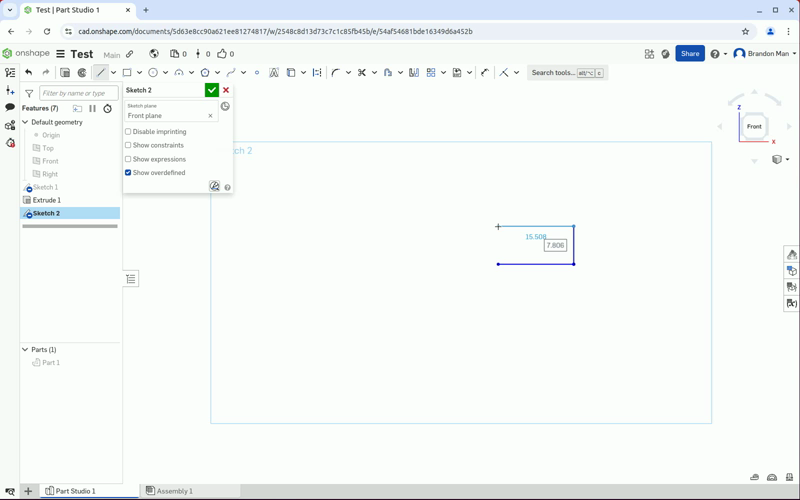
mouse_move(528, 226)
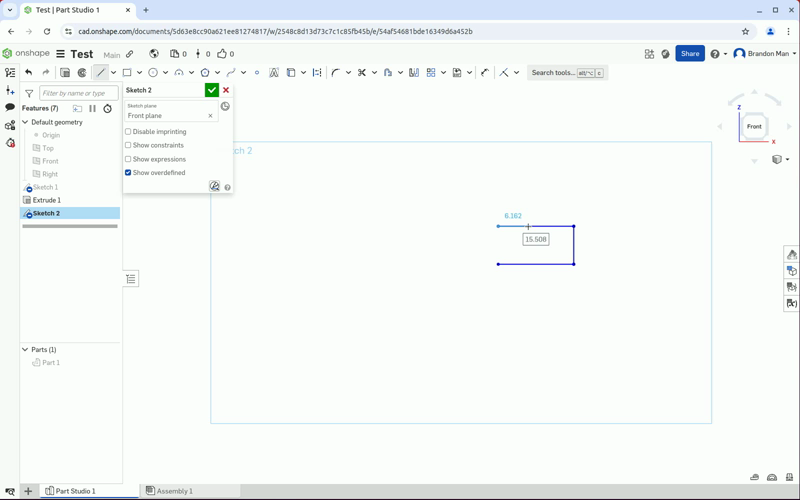
key_down(shift)
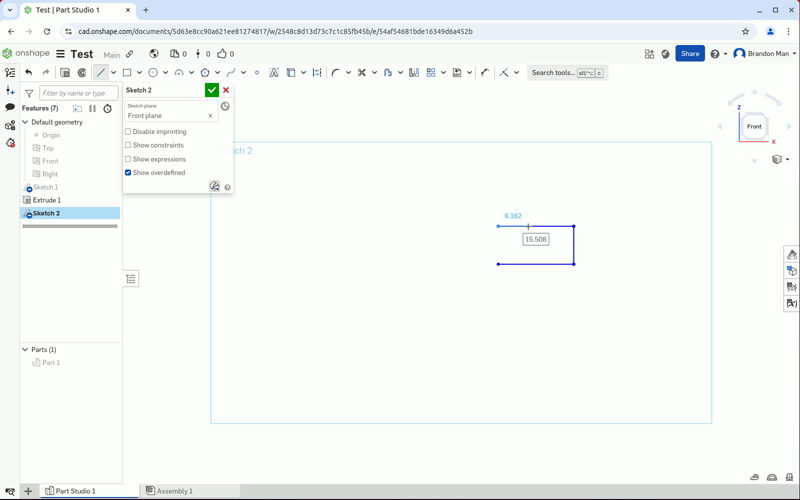
mouse_move(498, 264)
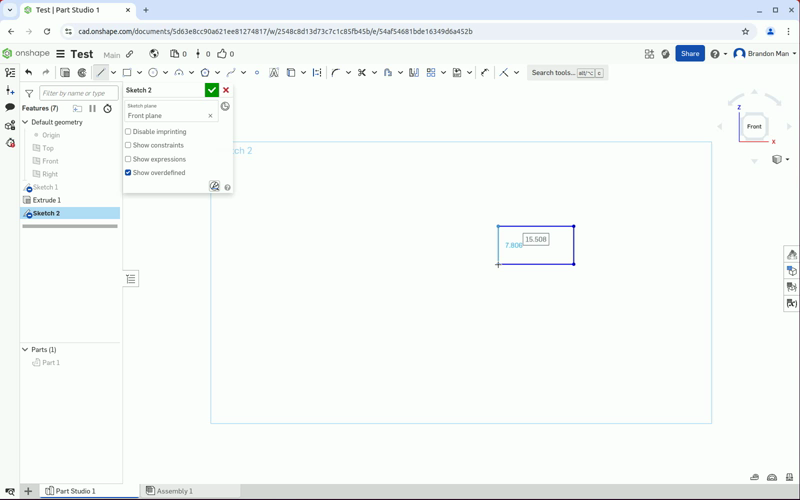
key_up(shift)
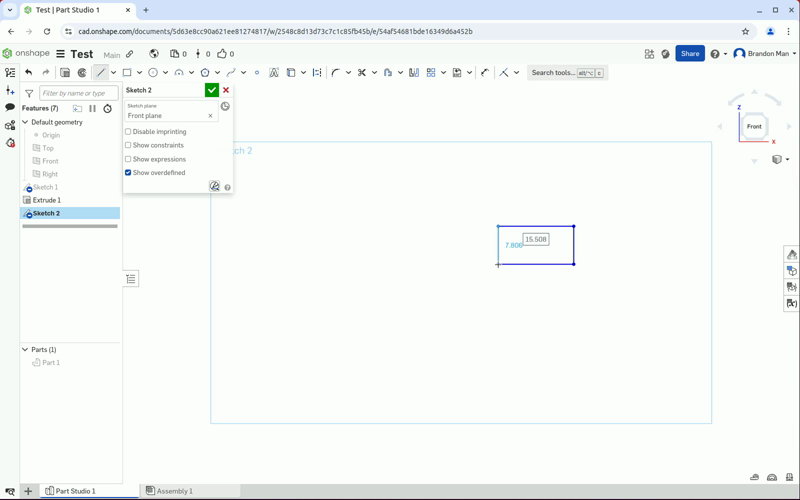
click(498, 264)
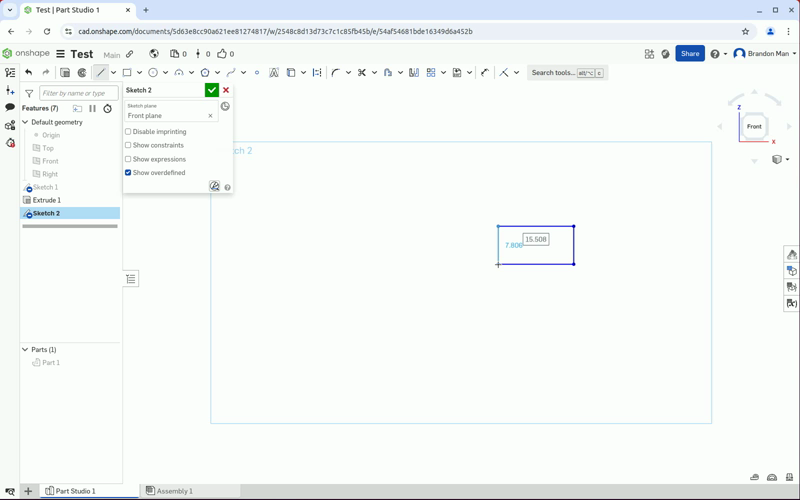
key(esc)
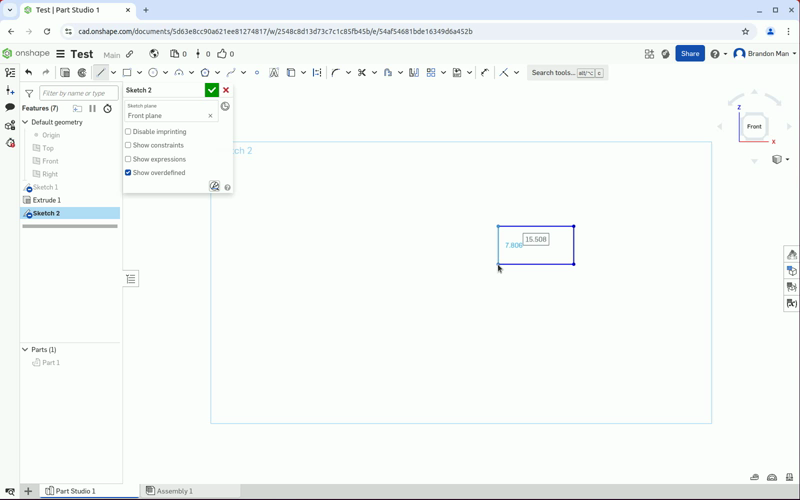
mouse_move(550, 245)
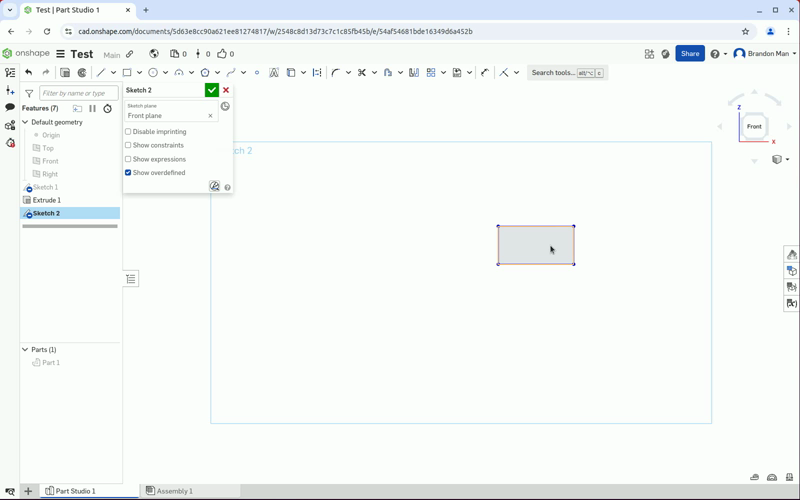
click(550, 245)
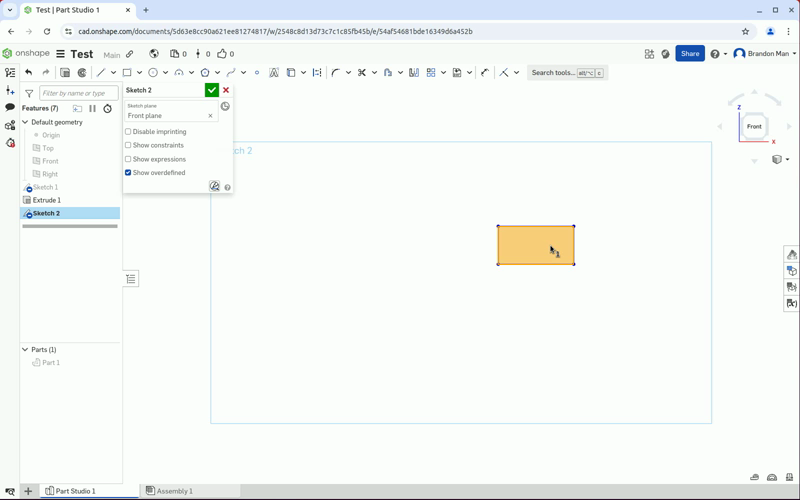
mouse_move(73, 352)
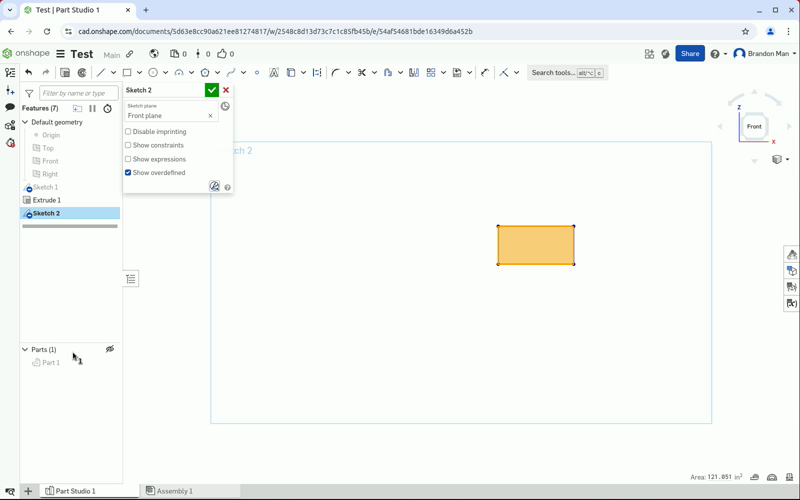
key(shift+y)
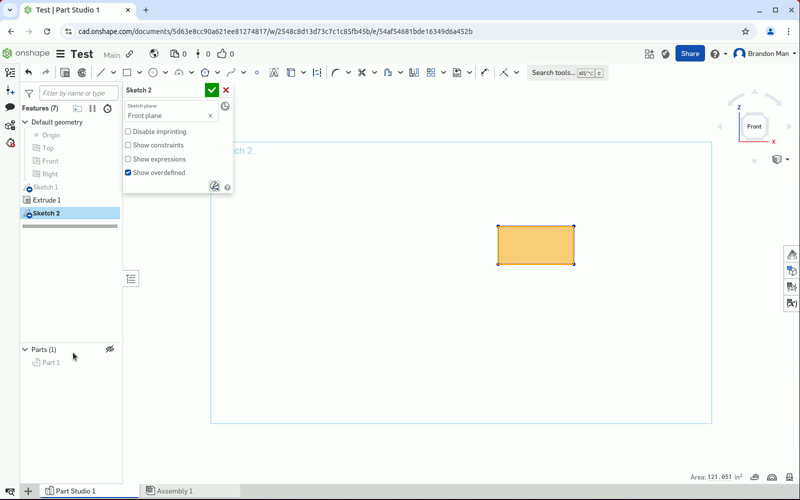
key(shift+e)
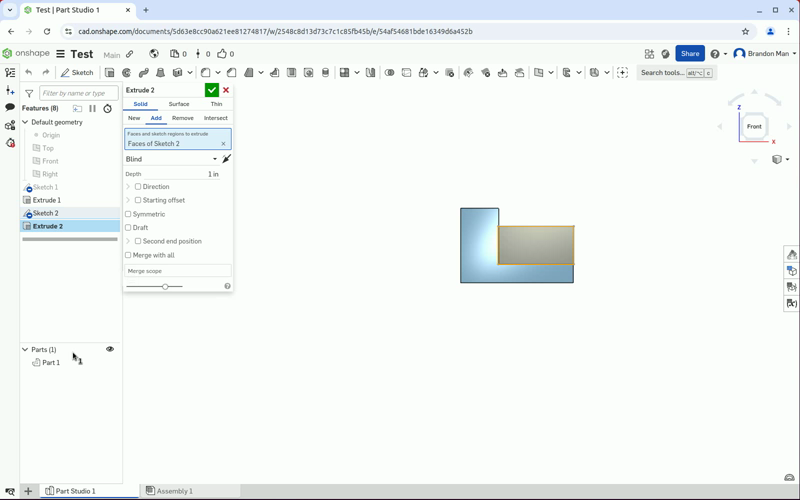
mouse_move(143, 106)
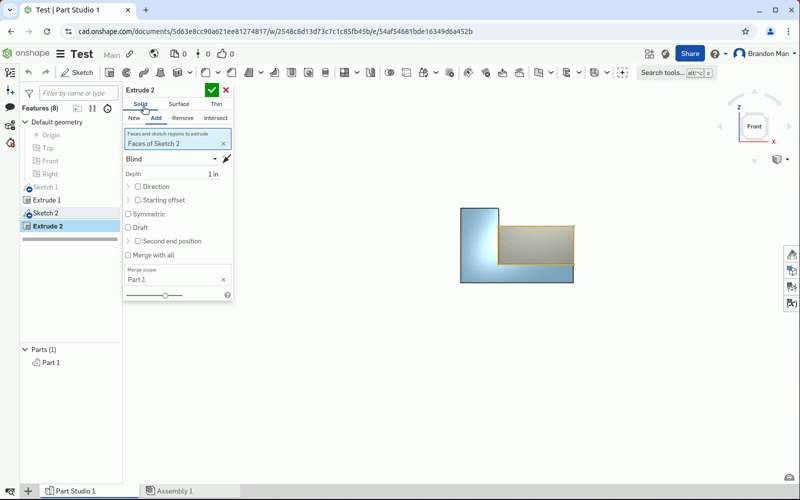
click(143, 106)
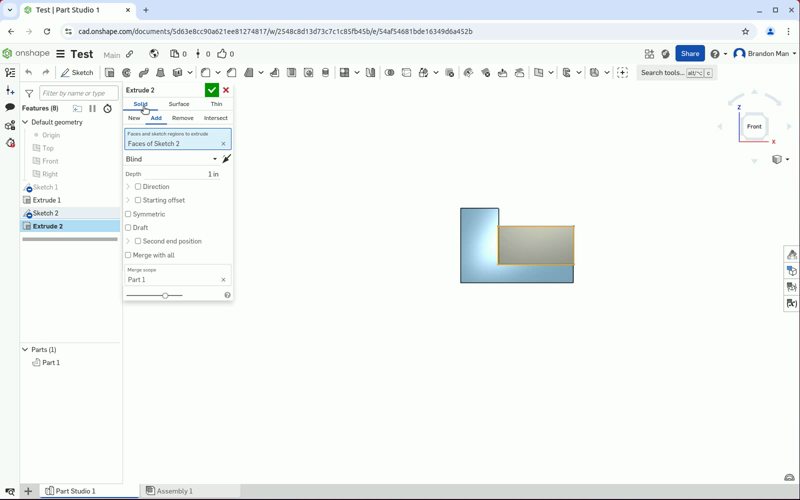
mouse_move(137, 120)
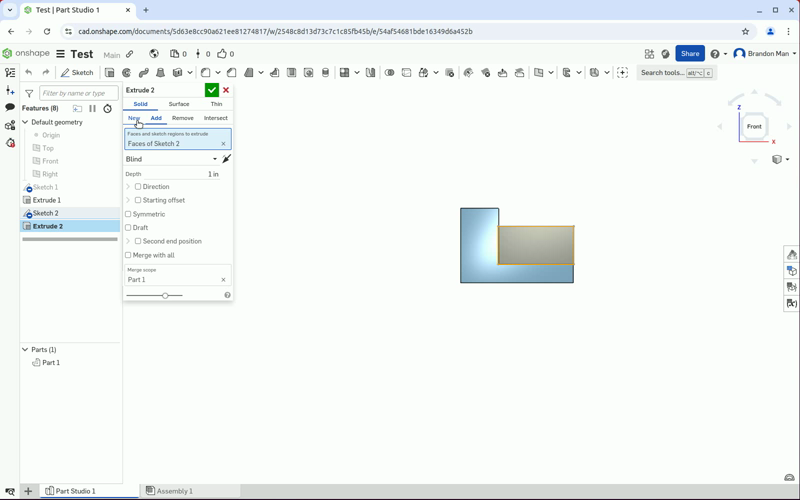
click(137, 120)
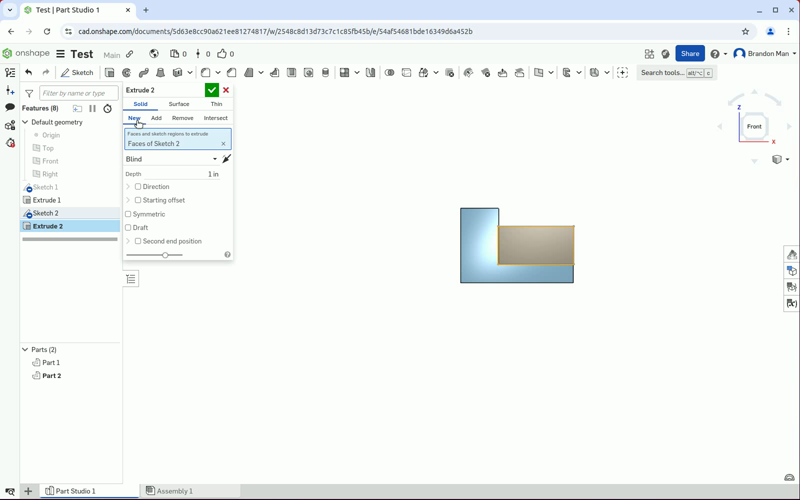
key(tab, 4)
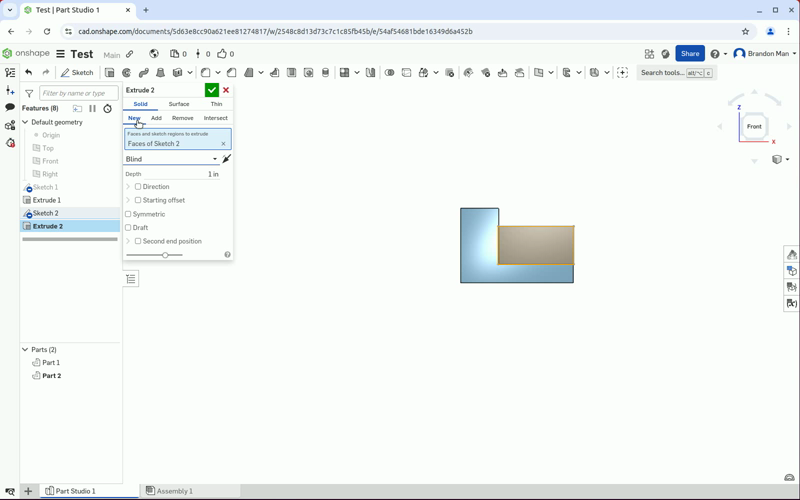
text(3.851)
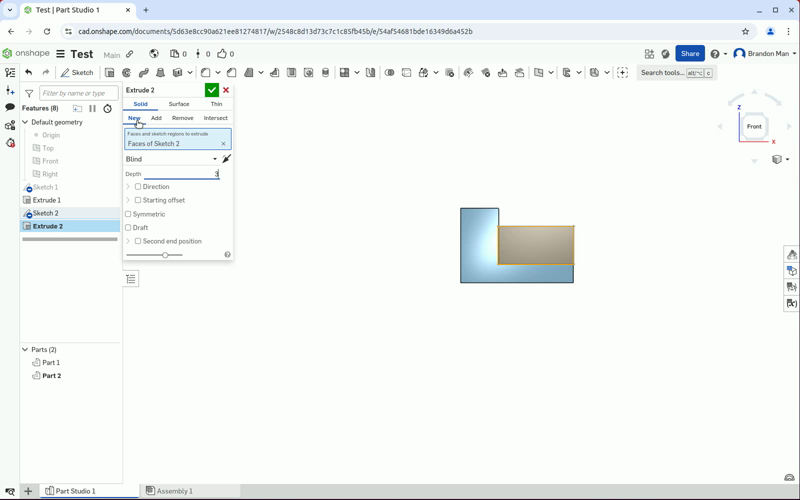
key(enter)
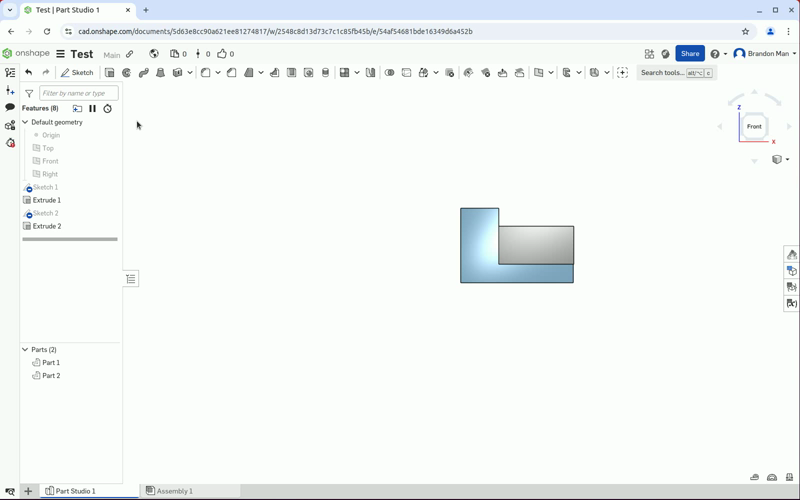
key(shift+h)
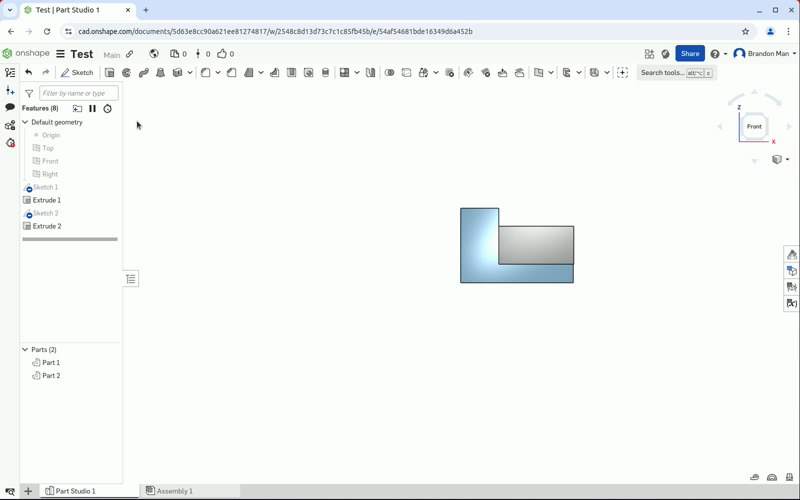
key(shift+h)
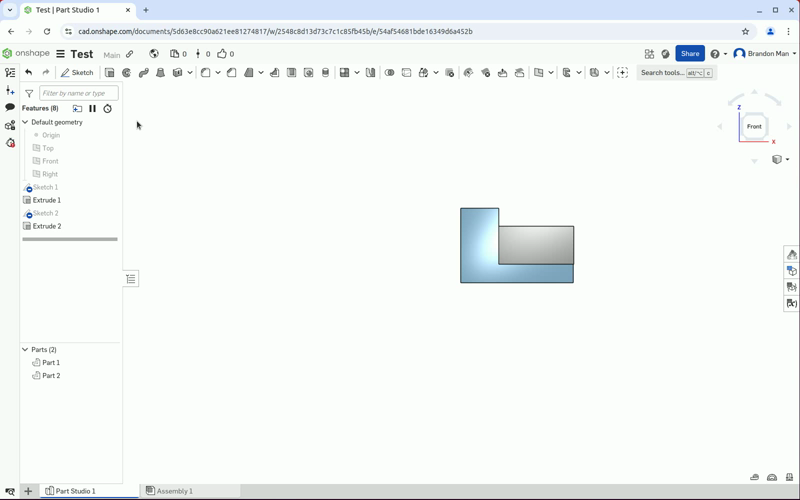
key(shift+7)
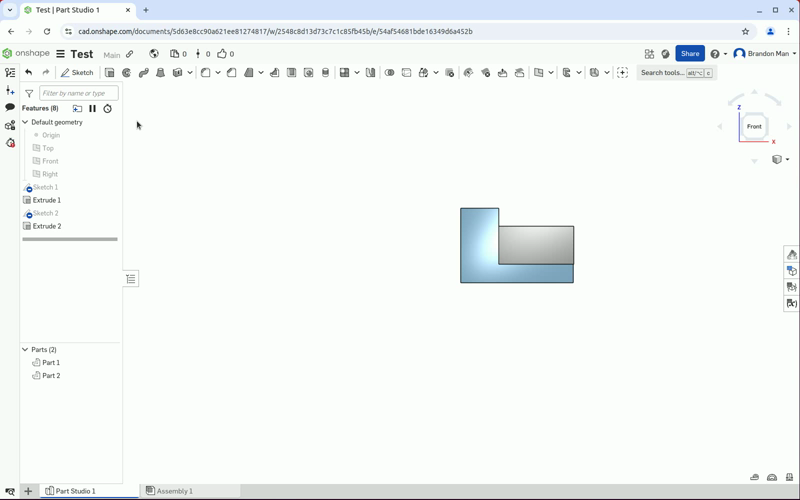
key(left, 2)
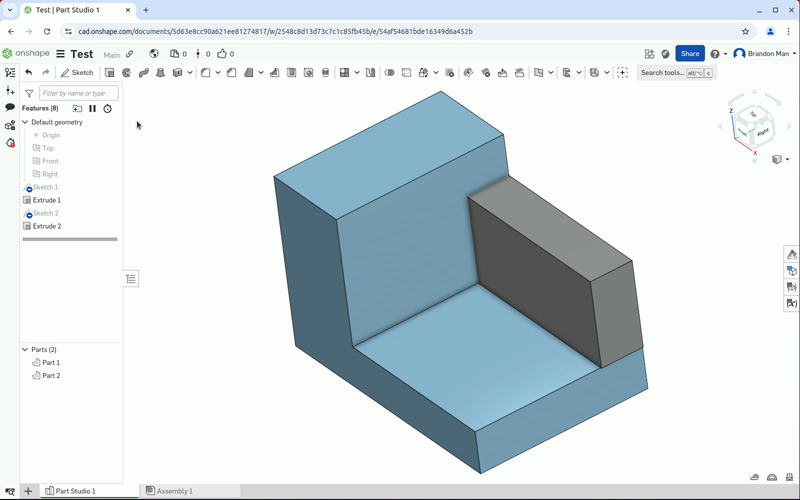
key(down, 2)
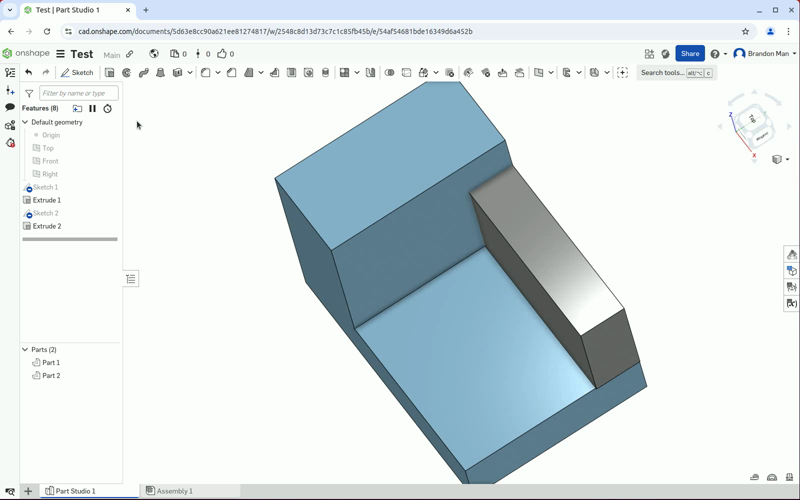
key(up, 2)
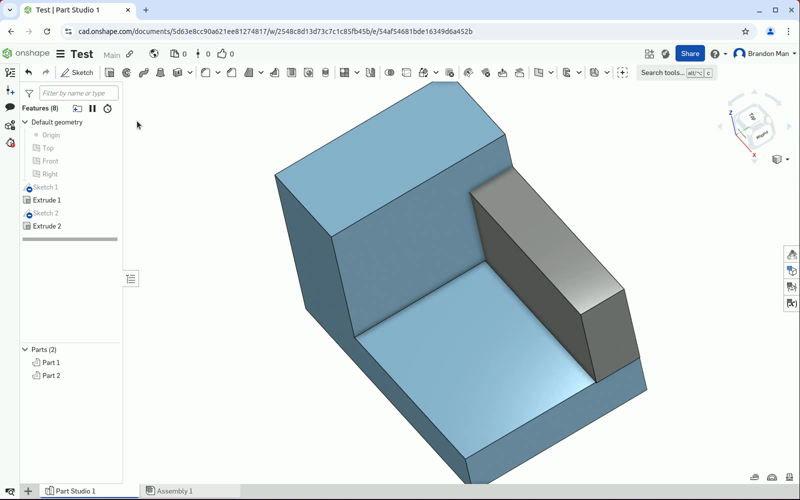
key(right, 2)
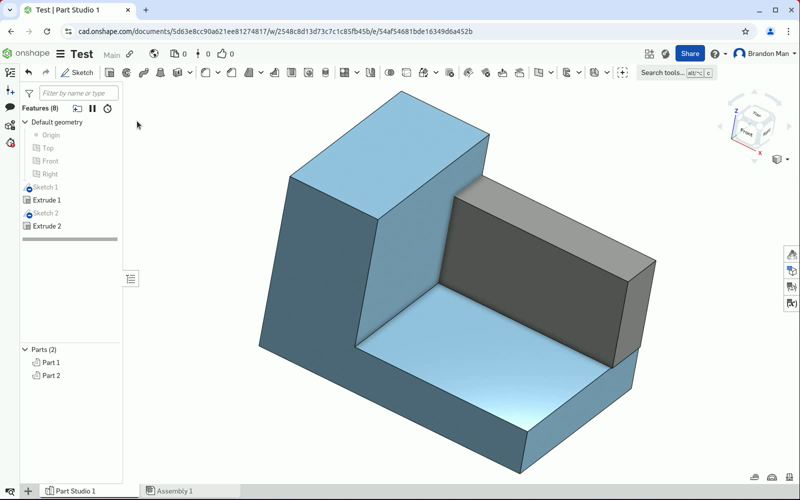
mouse_move(73, 189)
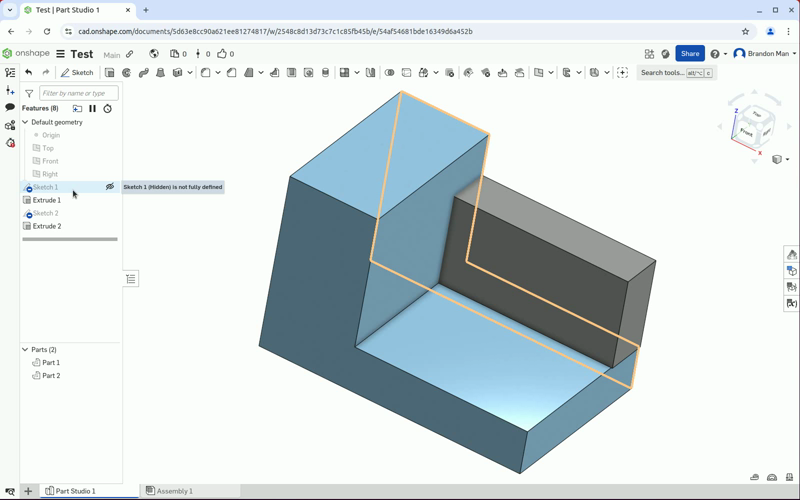
click(73, 189)